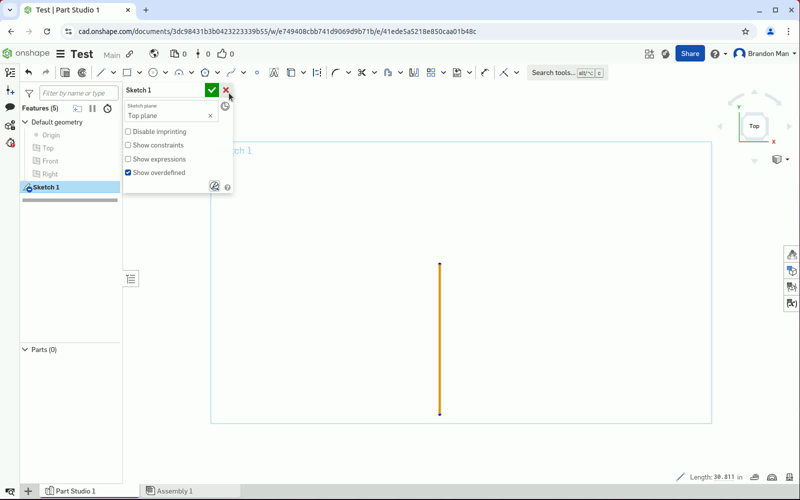
key(shift+h)
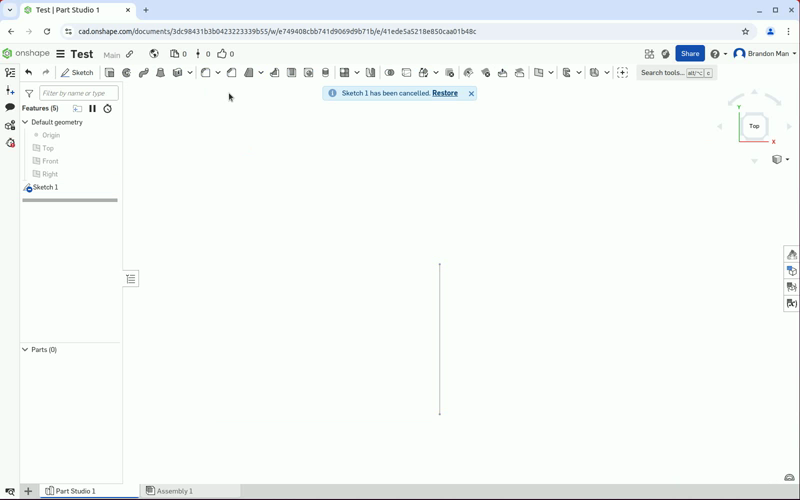
key(shift+s)
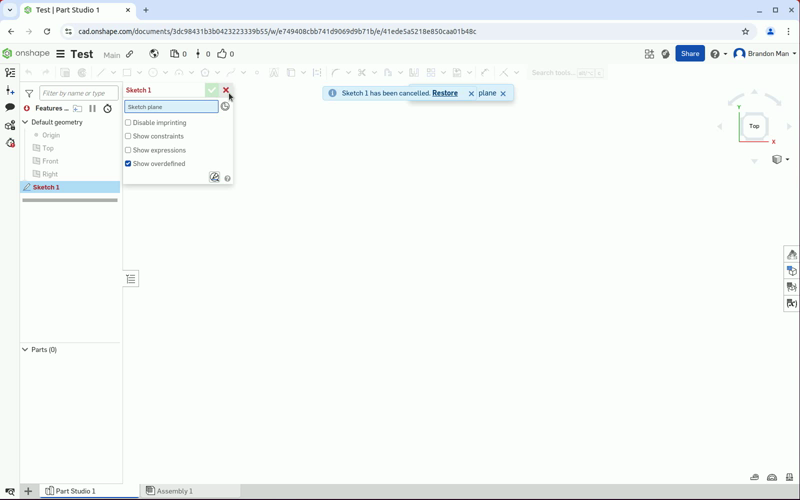
mouse_move(73, 150)
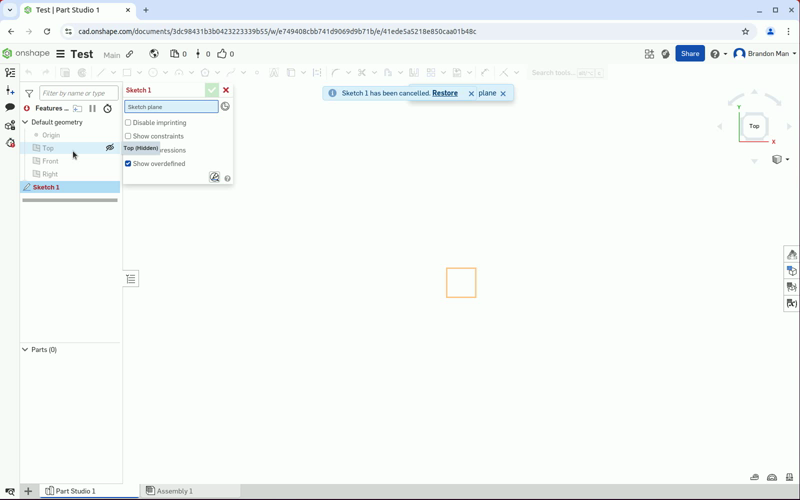
click(73, 150)
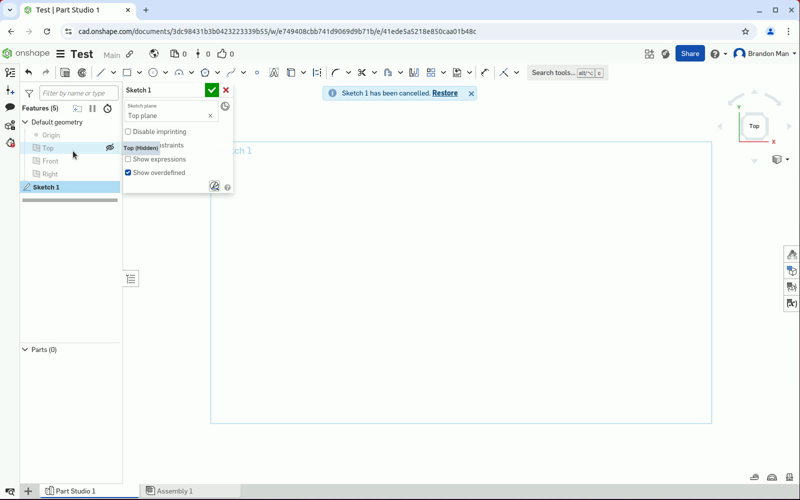
mouse_move(73, 352)
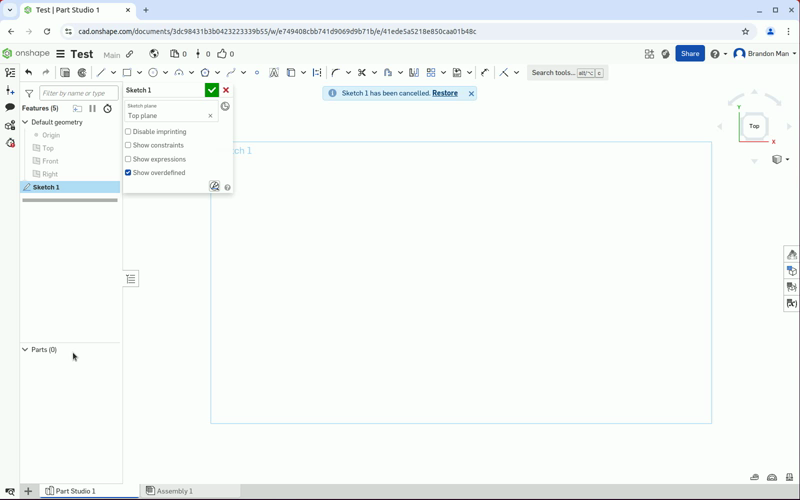
key(y)
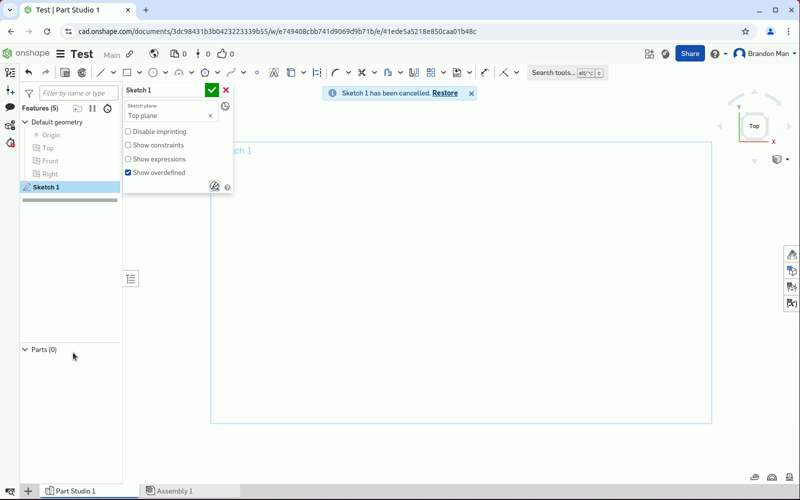
key(l)
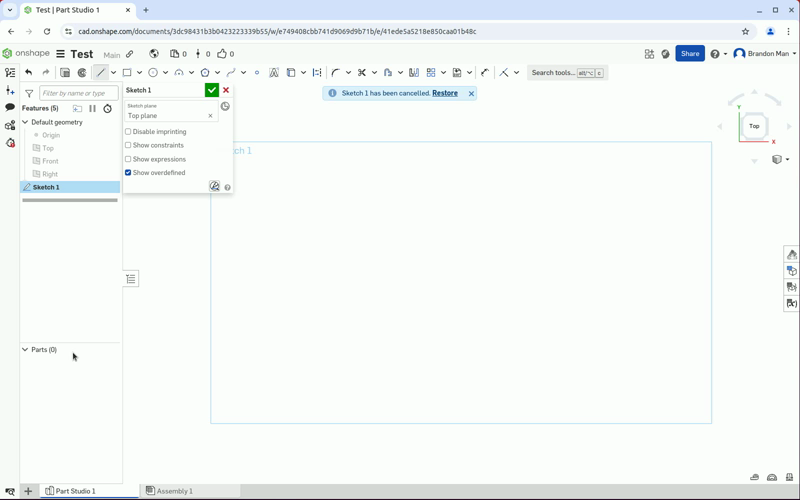
key_down(shift)
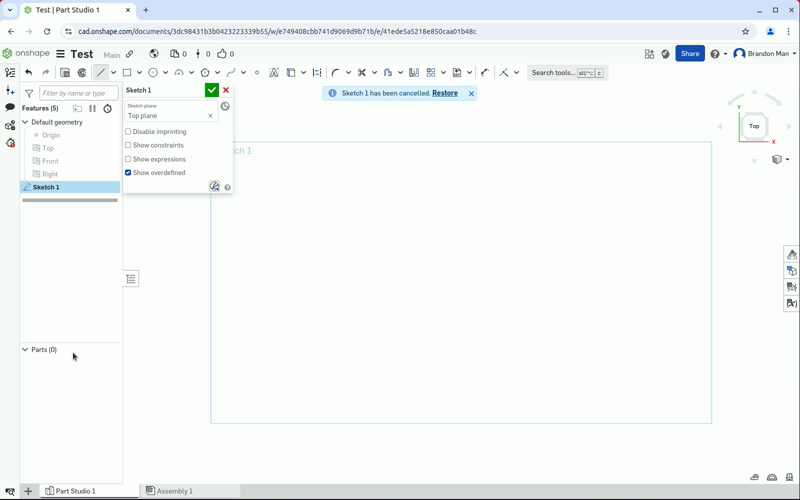
mouse_move(348, 347)
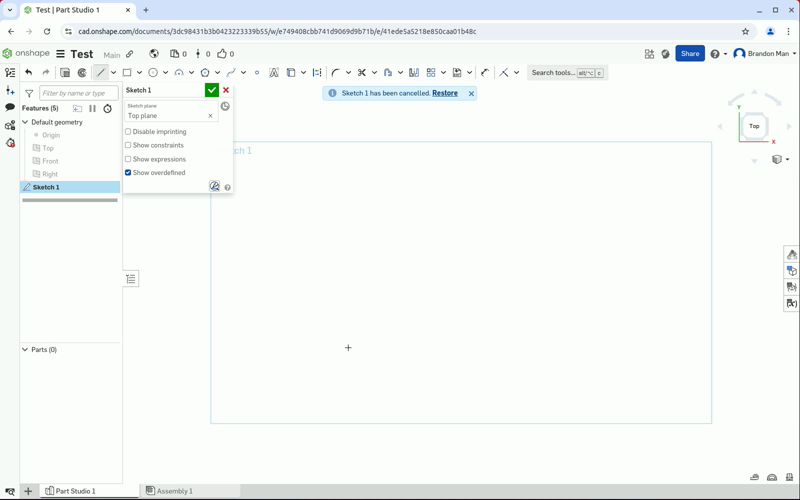
click(348, 347)
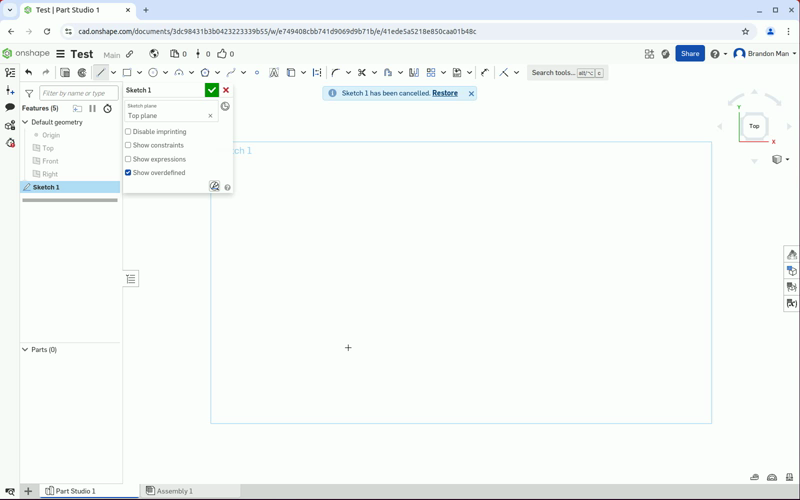
key_up(shift)
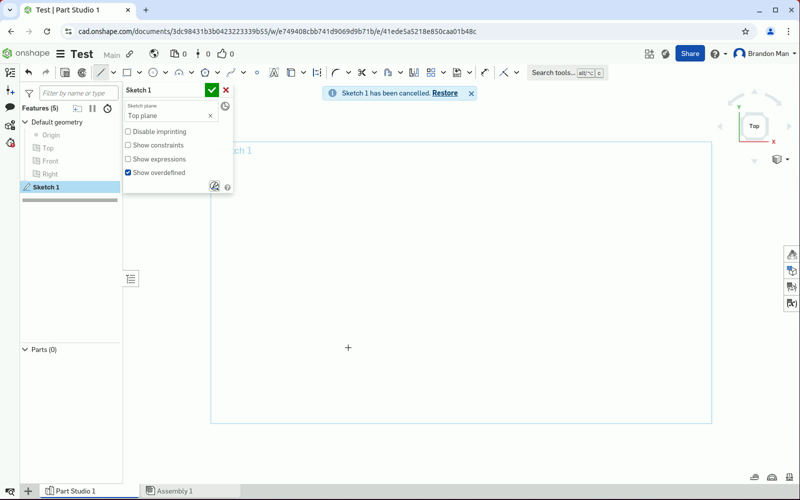
key_down(shift)
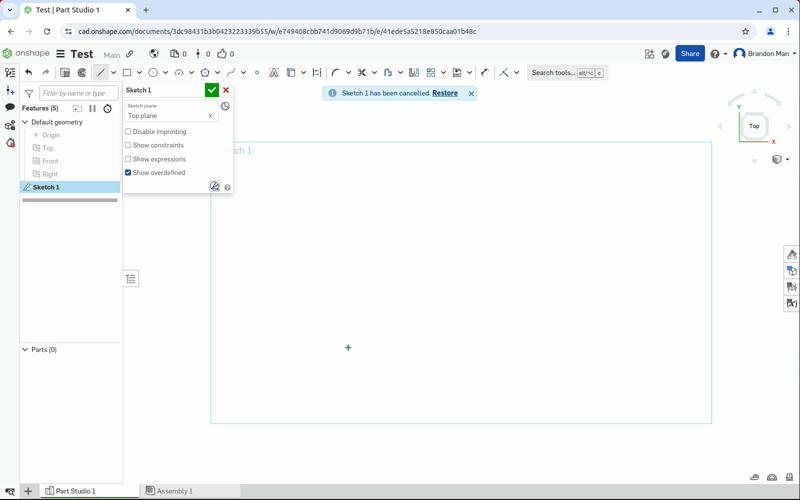
mouse_move(572, 347)
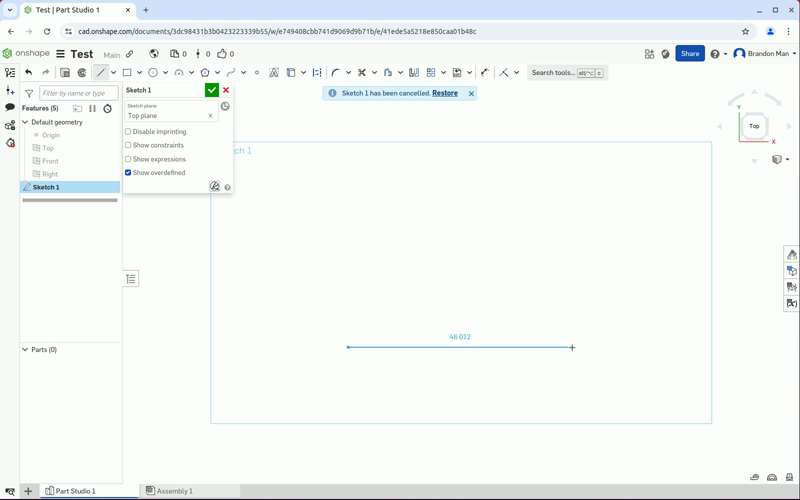
click(572, 347)
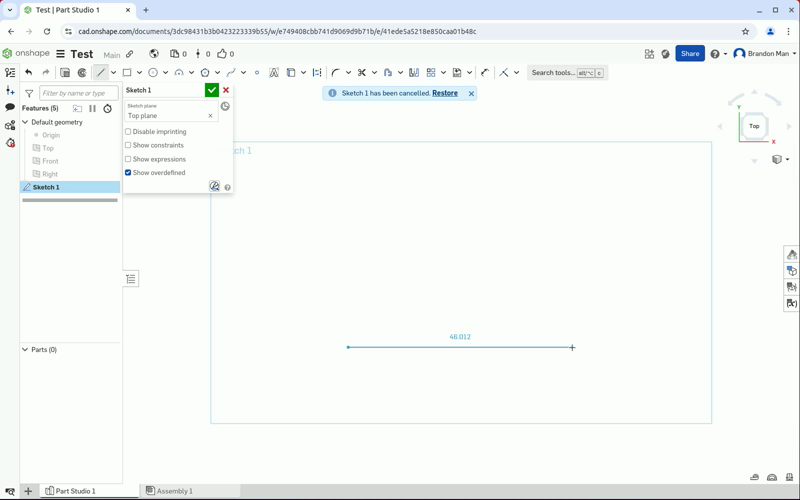
key_up(shift)
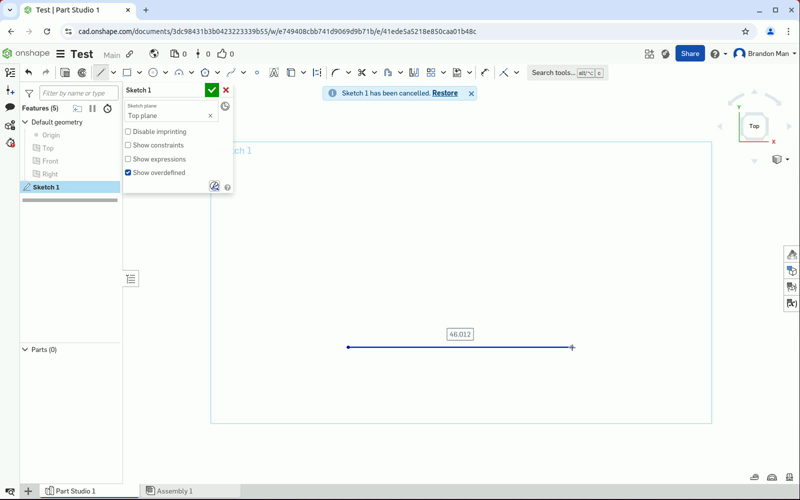
key_down(shift)
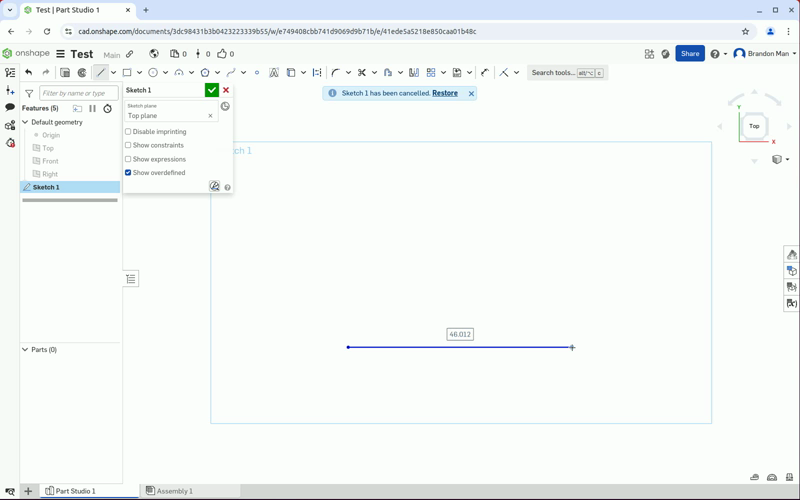
mouse_move(572, 217)
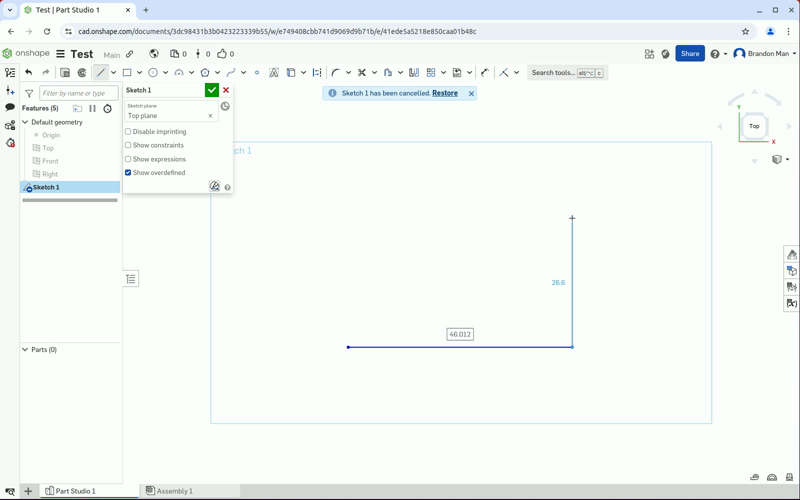
click(572, 217)
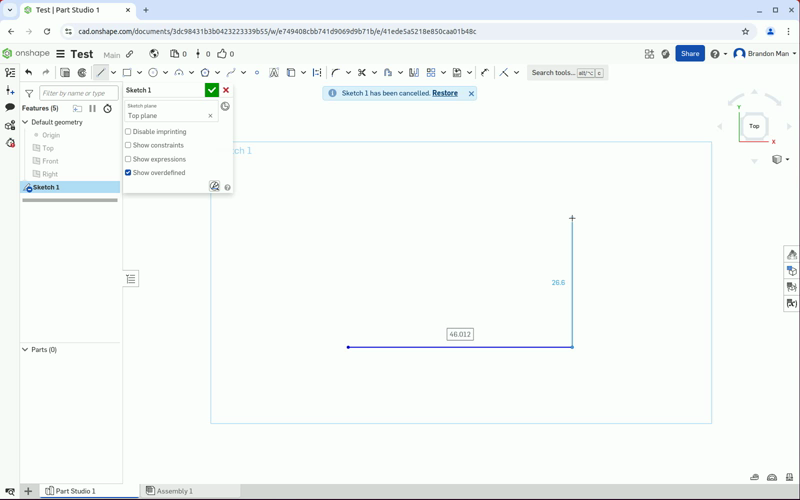
key_up(shift)
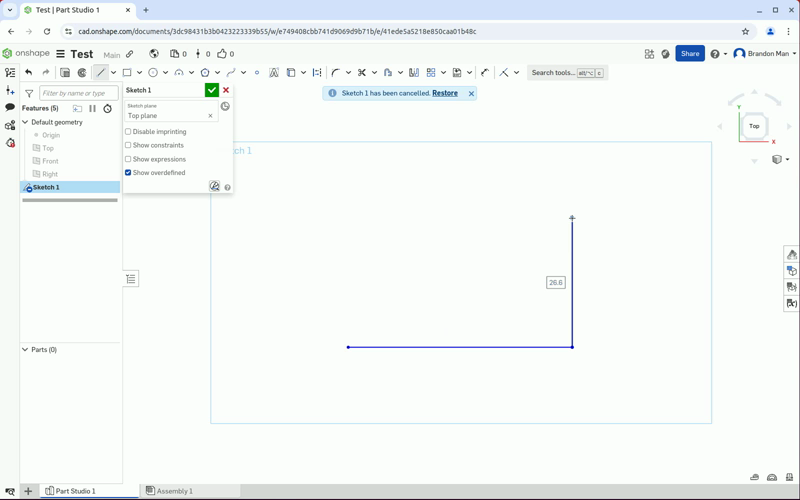
key_down(shift)
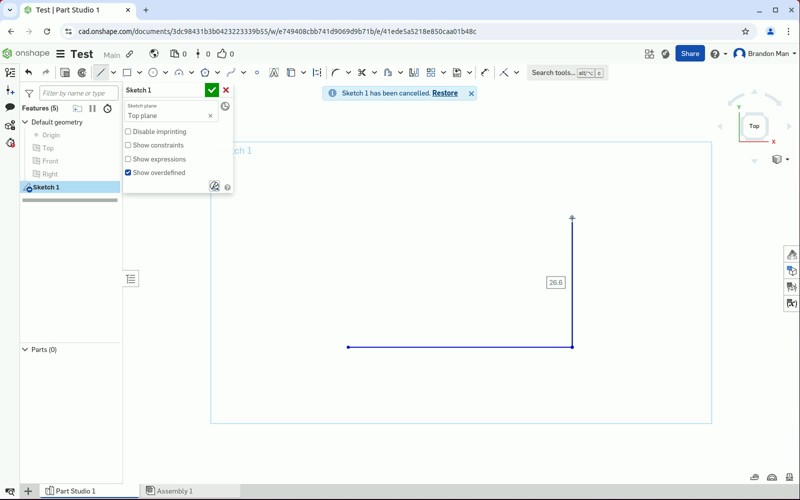
mouse_move(348, 217)
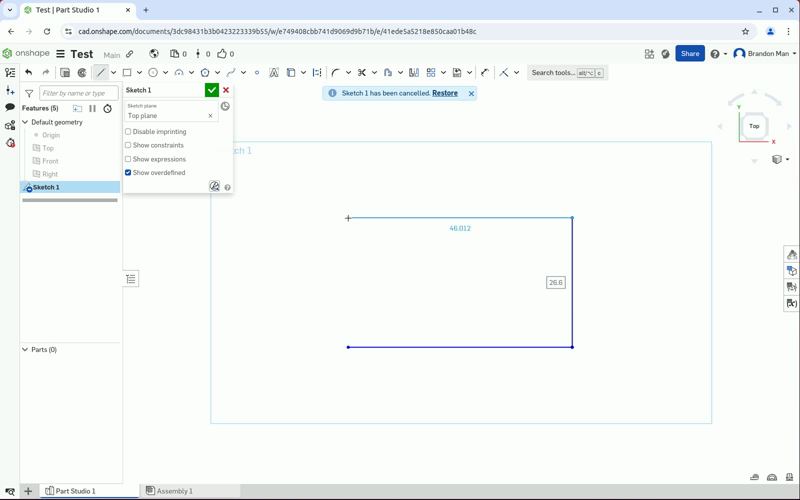
click(348, 217)
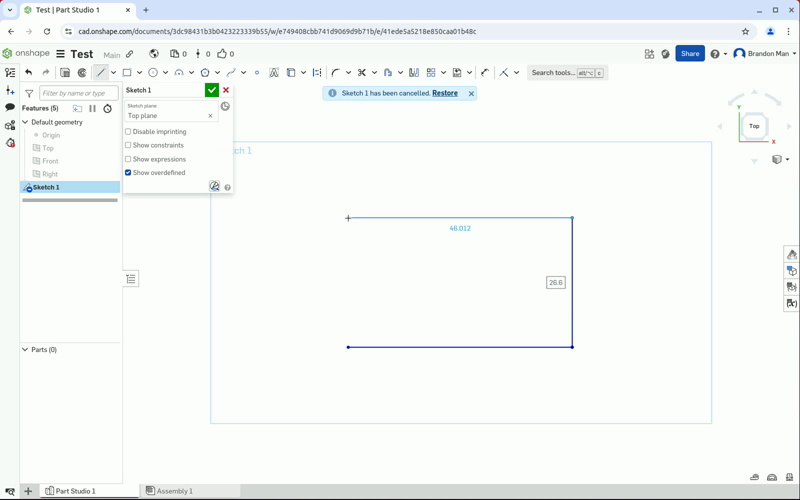
key_up(shift)
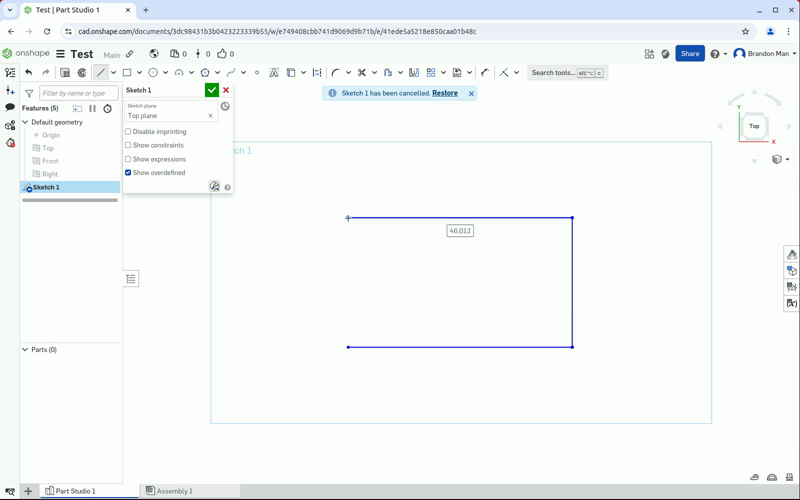
key_down(shift)
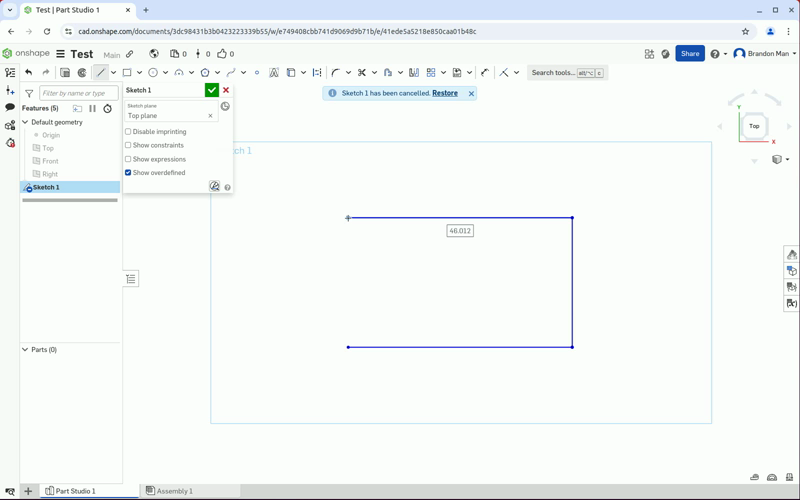
mouse_move(348, 347)
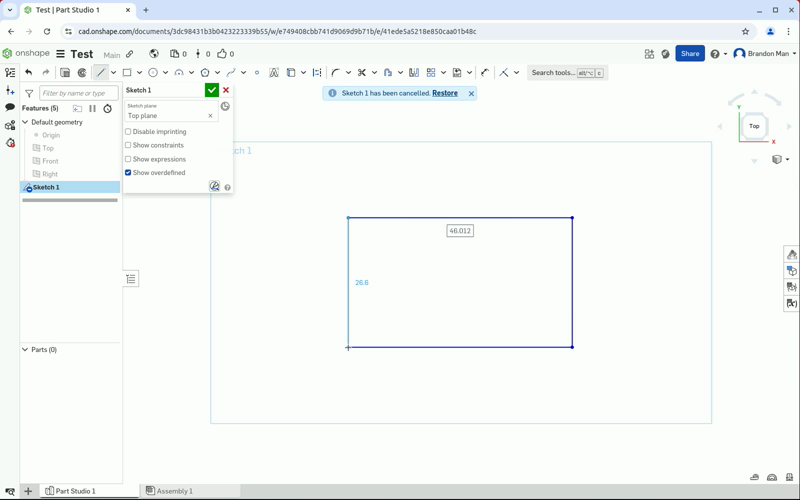
key_up(shift)
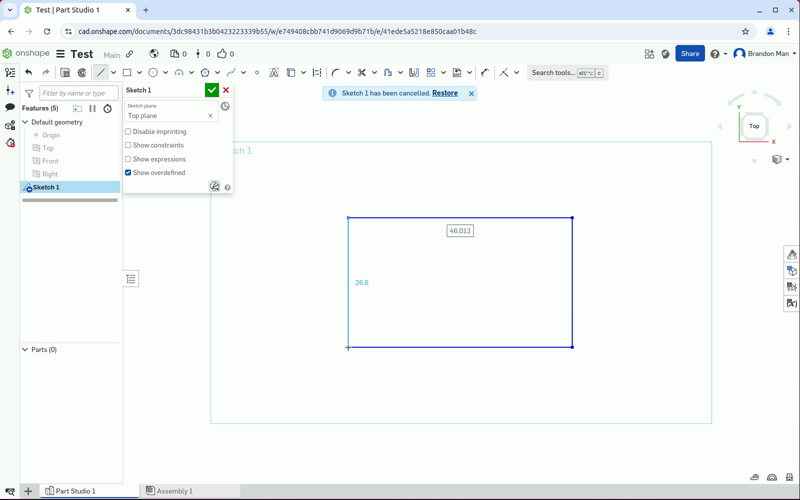
click(348, 347)
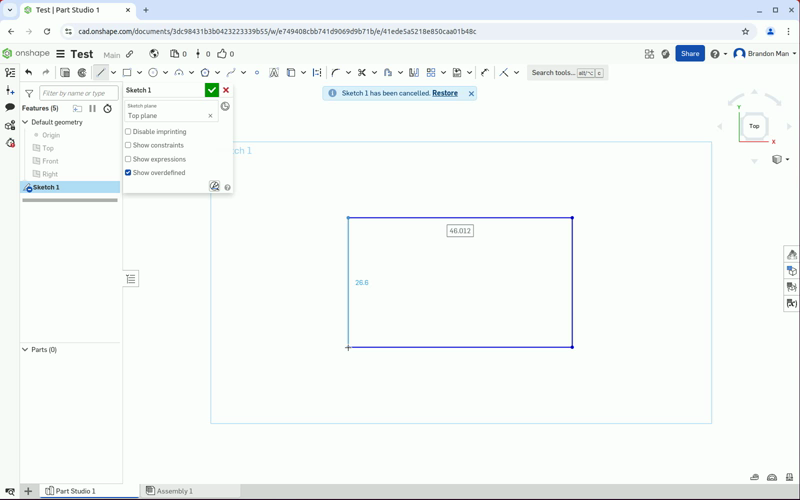
key(esc)
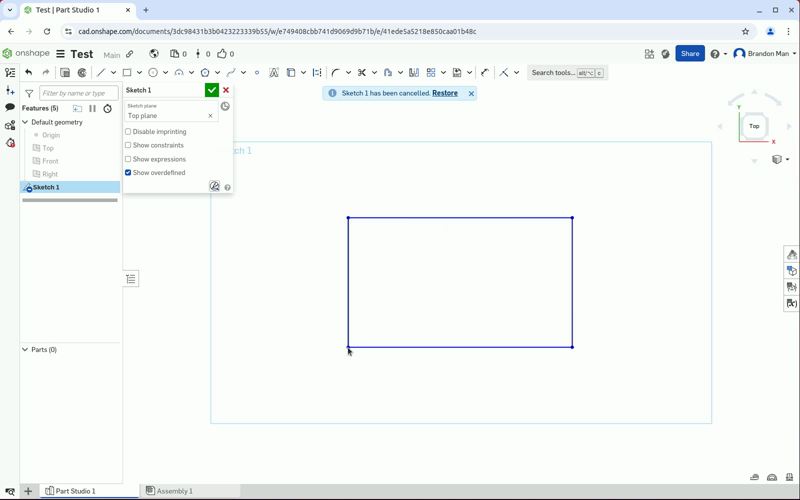
mouse_move(367, 256)
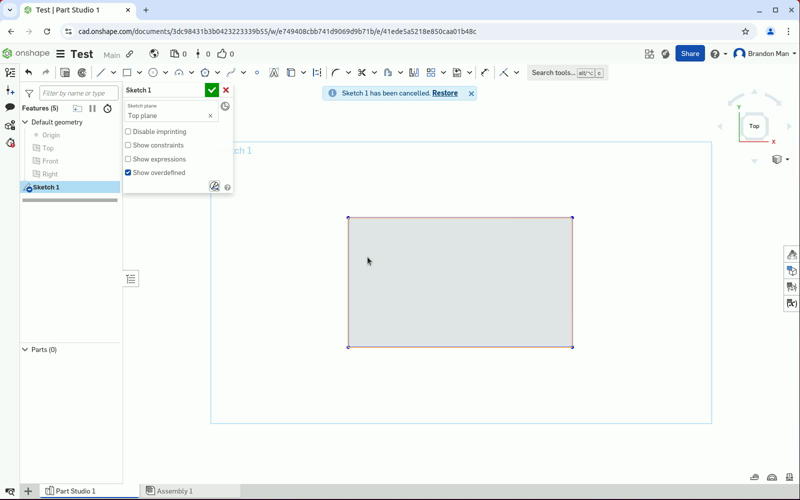
click(367, 256)
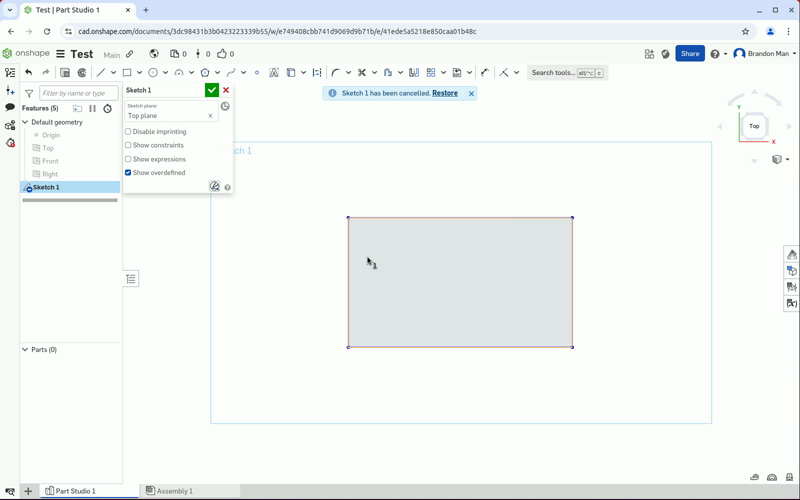
mouse_move(73, 352)
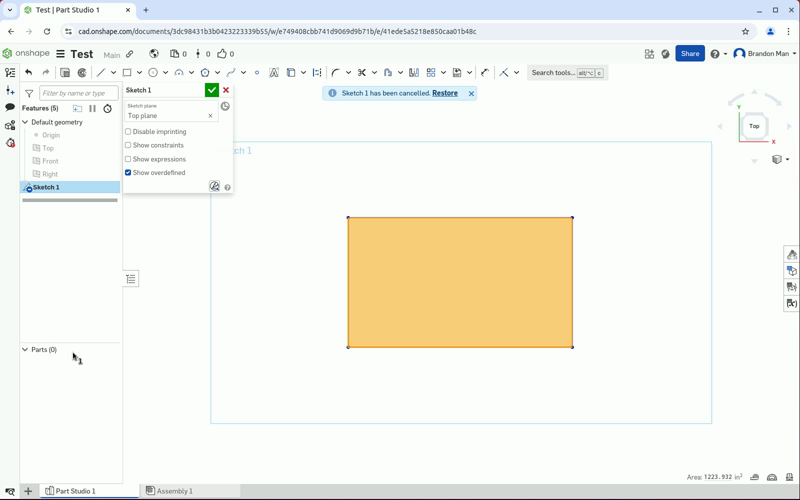
key(shift+y)
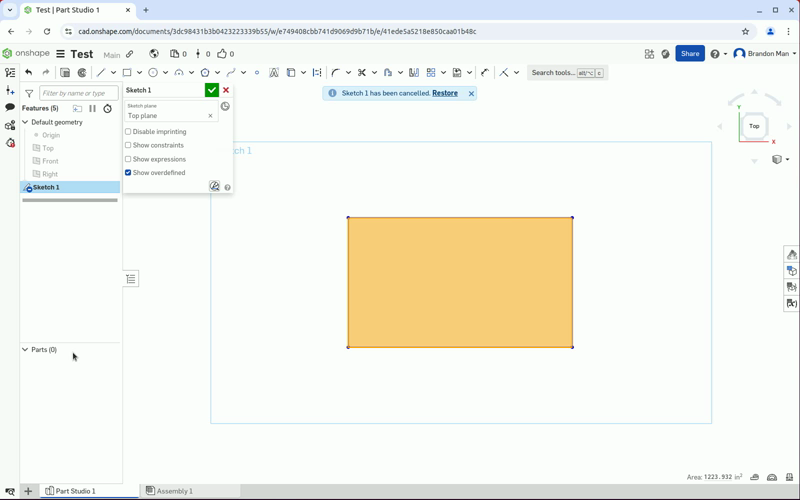
key(shift+e)
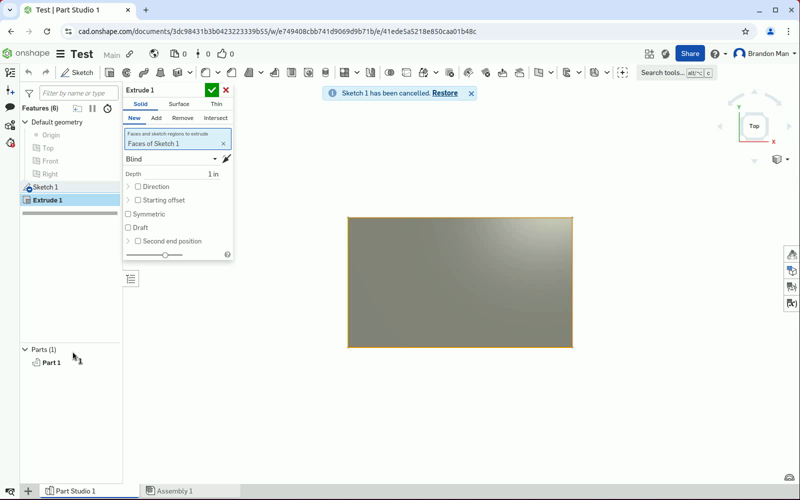
mouse_move(143, 106)
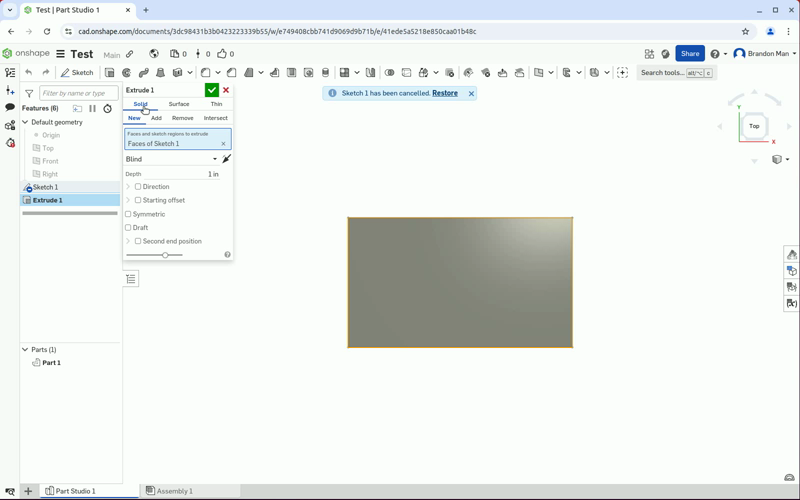
click(143, 106)
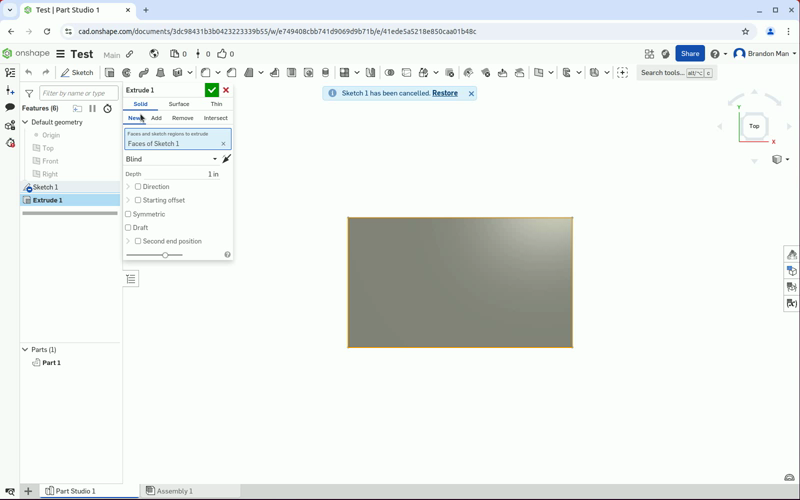
mouse_move(137, 120)
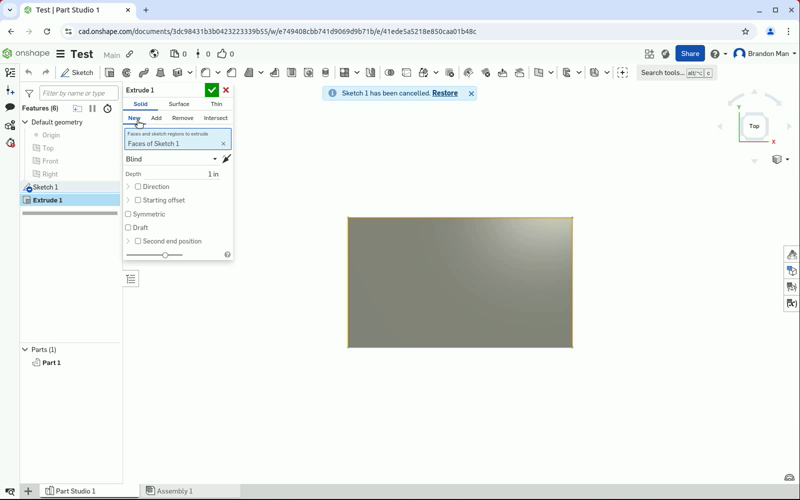
click(137, 120)
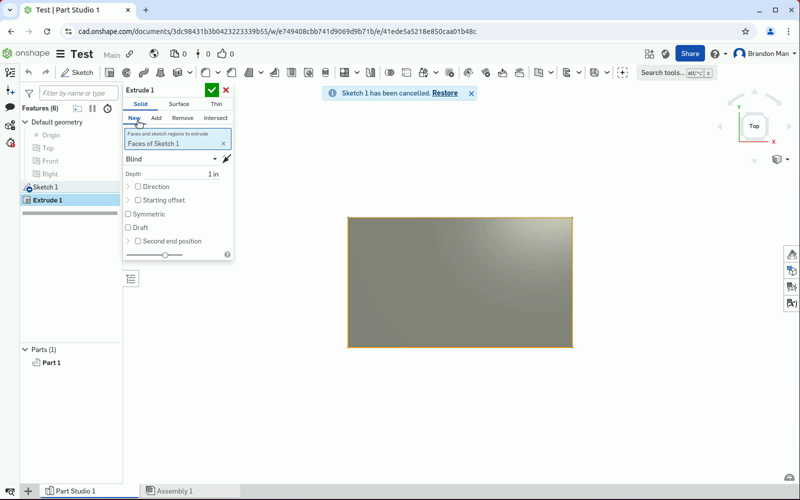
key(tab, 4)
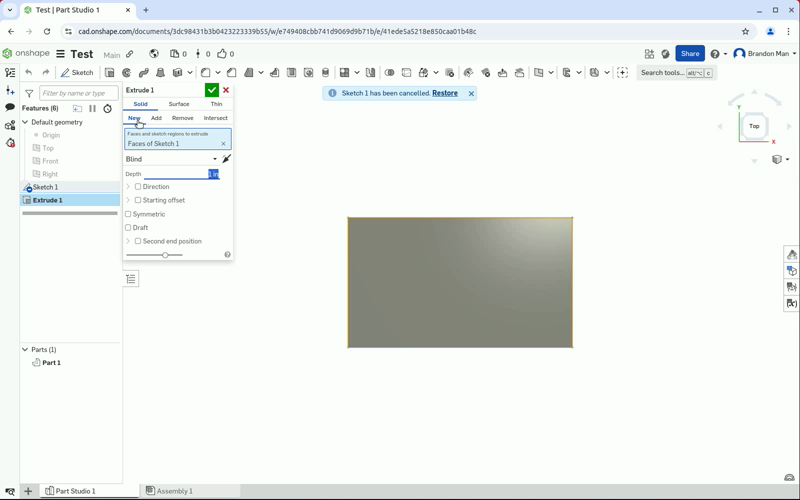
text(22.627)
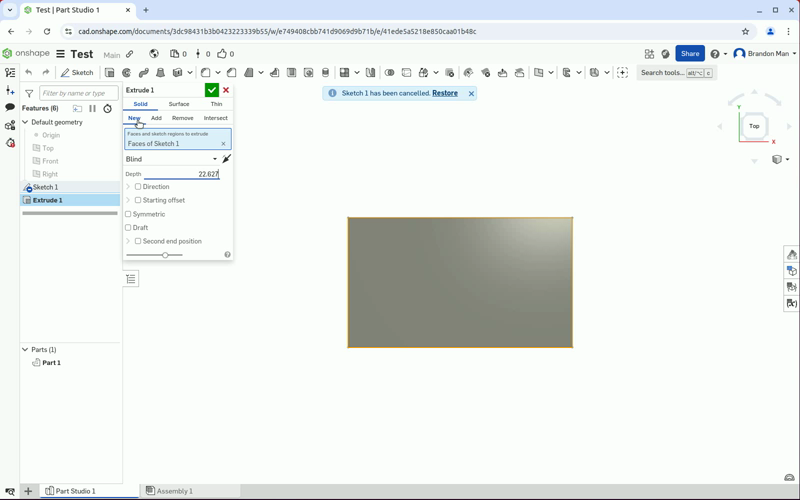
key(enter)
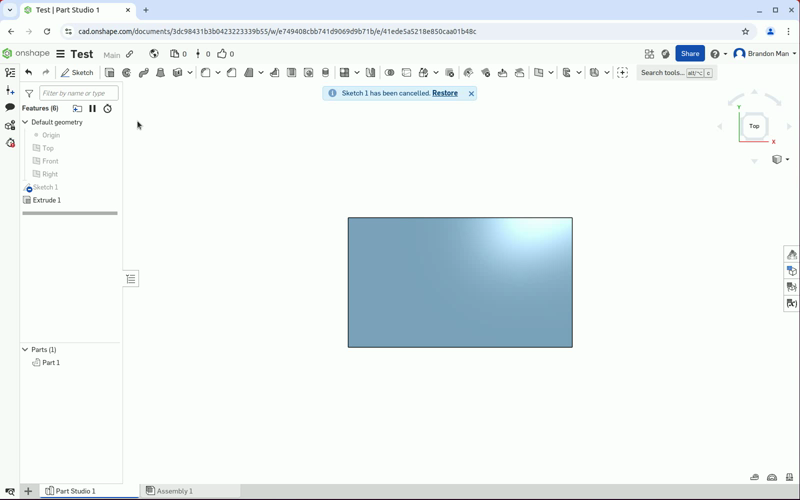
key(shift+h)
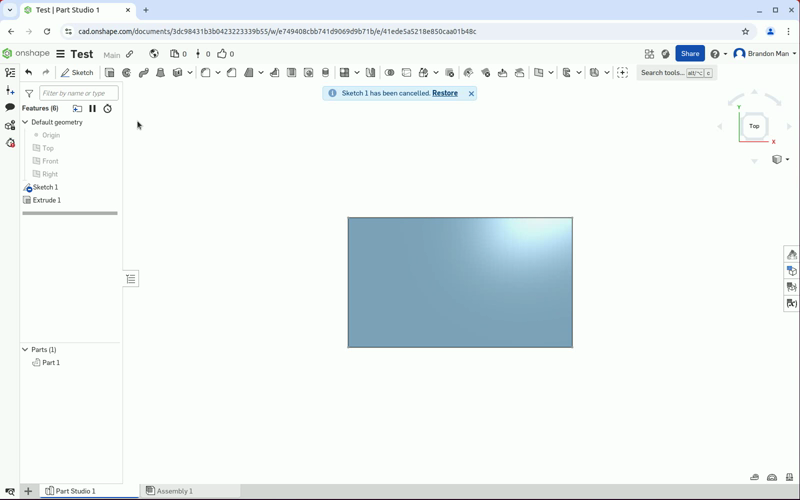
key(shift+h)
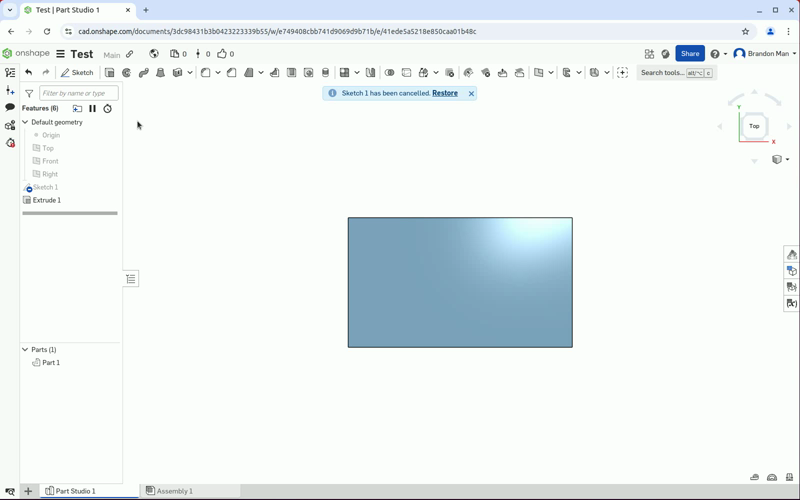
mouse_move(73, 189)
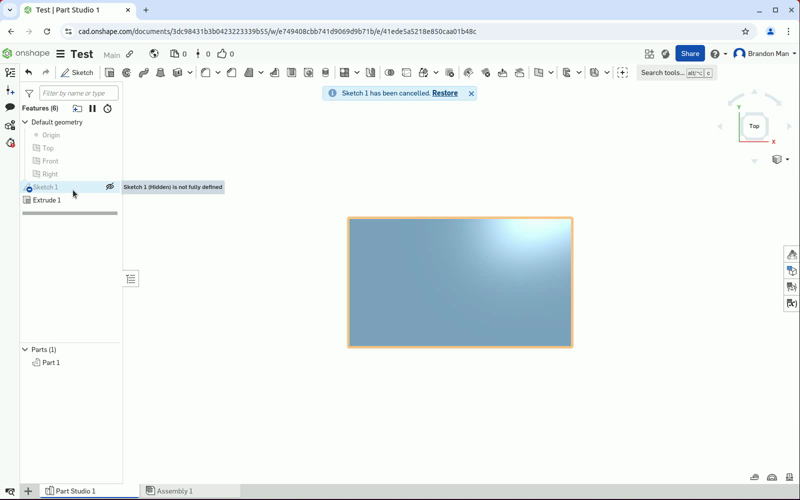
click(73, 189)
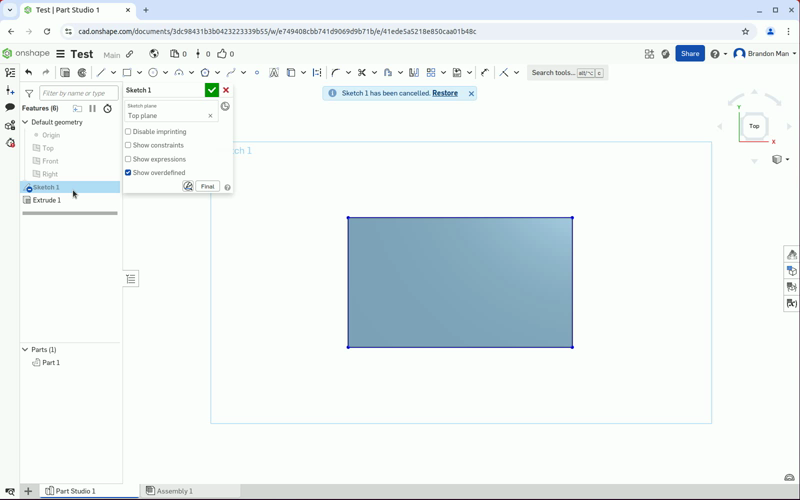
mouse_move(229, 92)
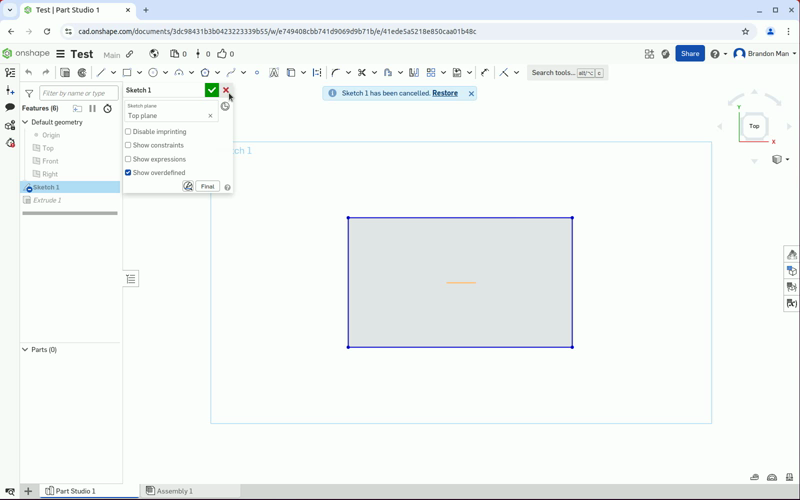
click(229, 92)
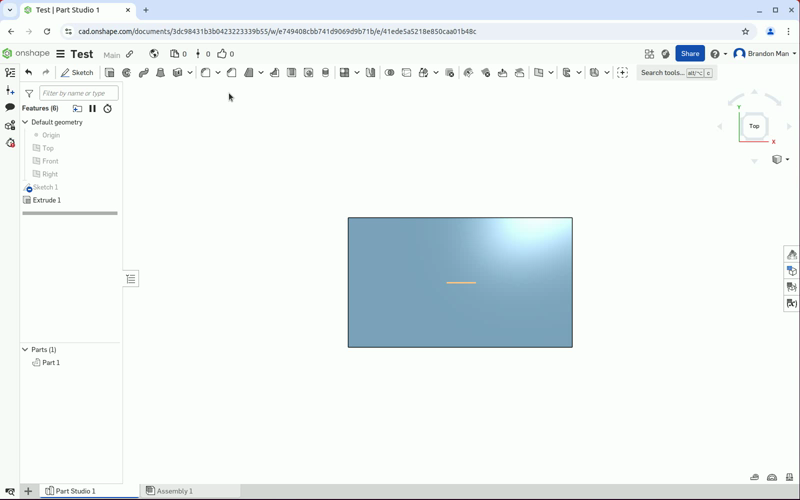
mouse_move(541, 75)
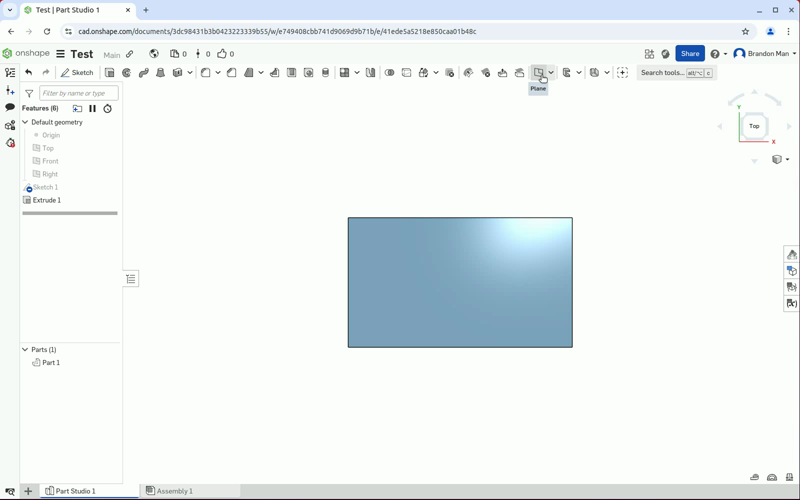
click(541, 75)
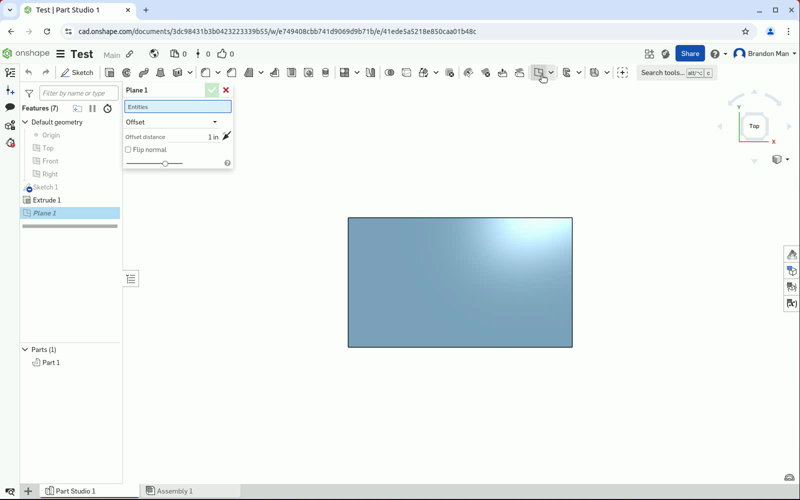
mouse_move(73, 150)
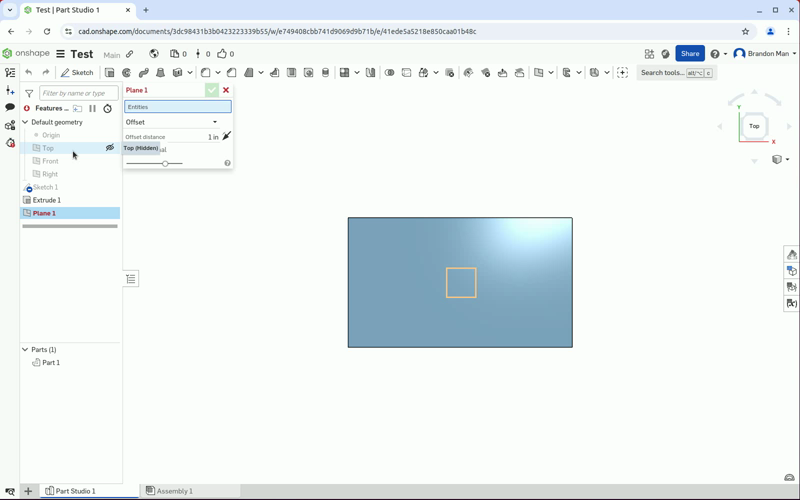
click(73, 150)
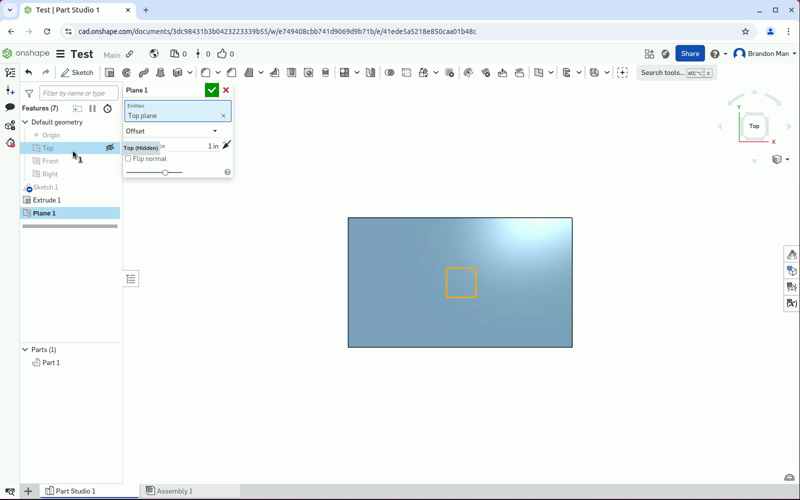
key(tab, 2)
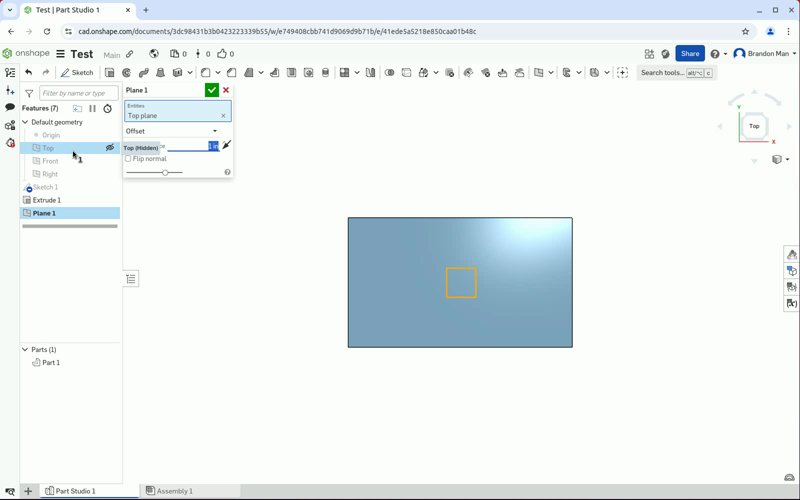
text(22.615)
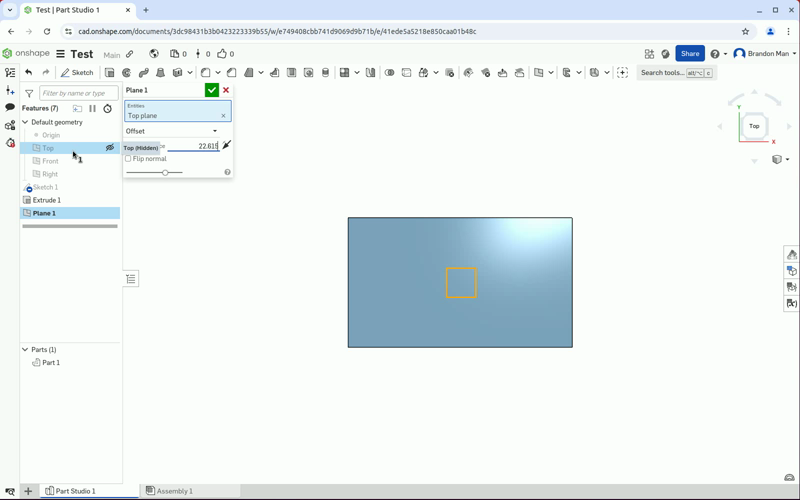
key(enter, 2)
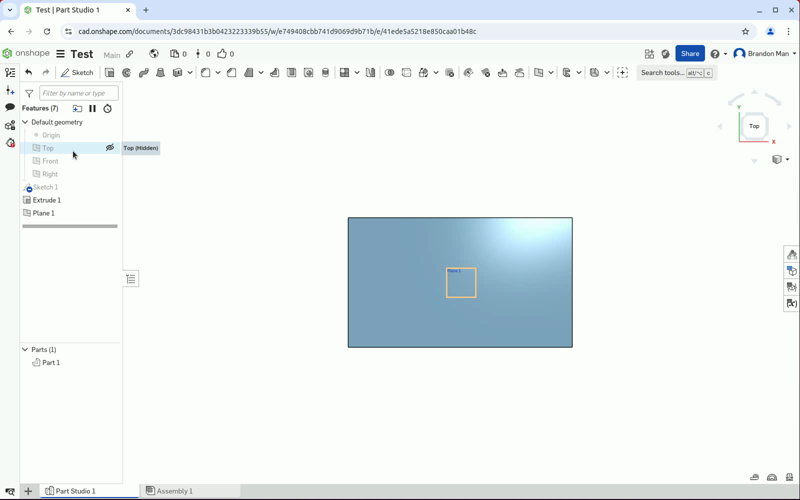
key(shift+s)
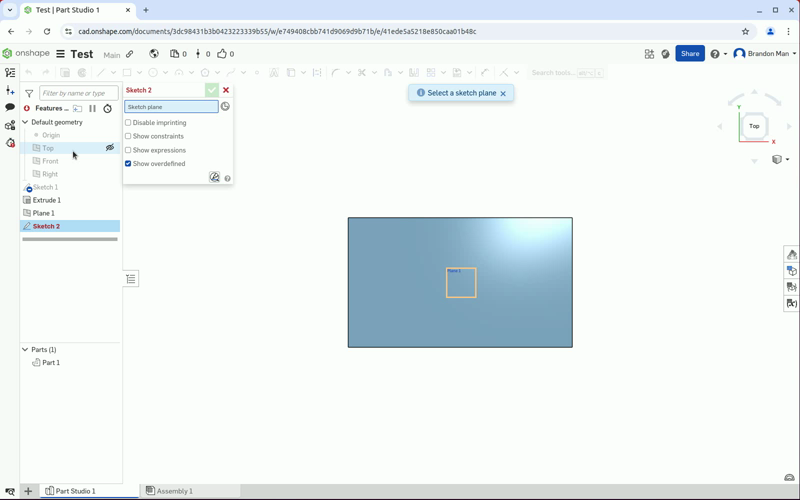
mouse_move(73, 215)
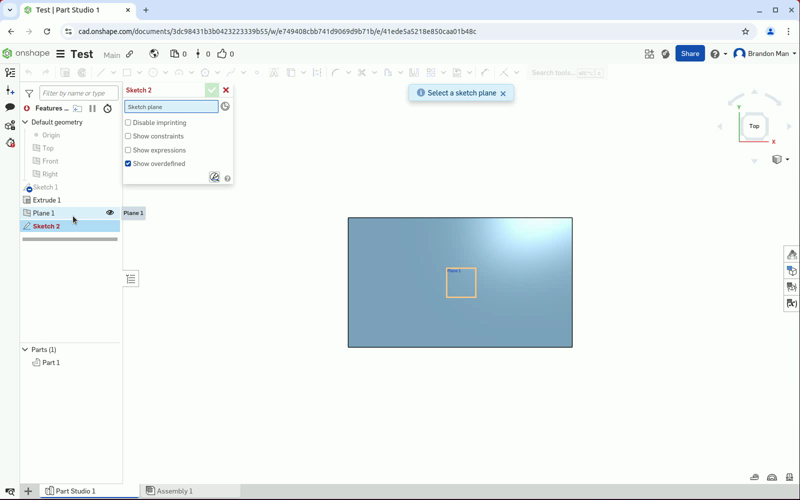
click(73, 215)
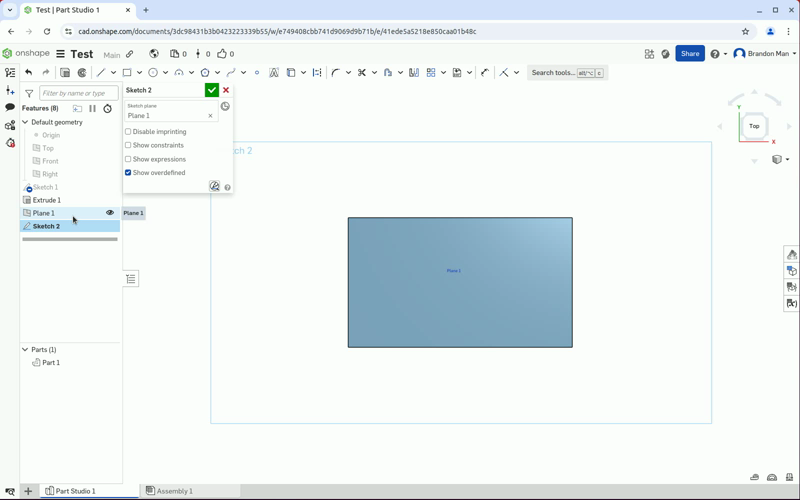
mouse_move(73, 352)
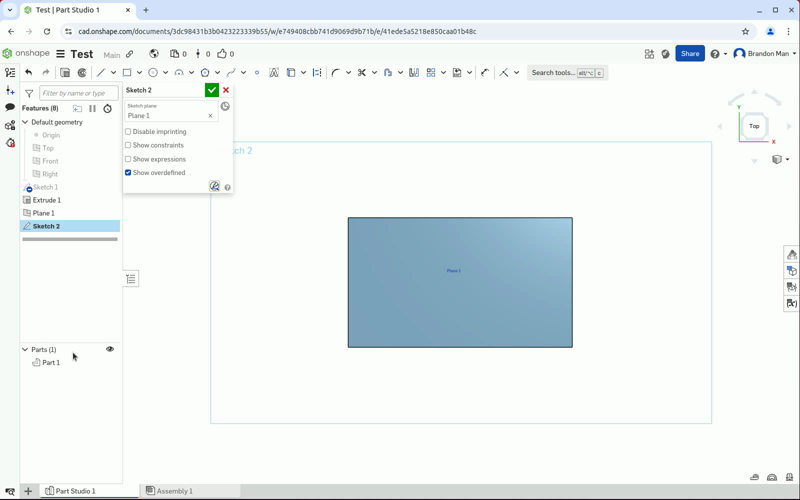
key(y)
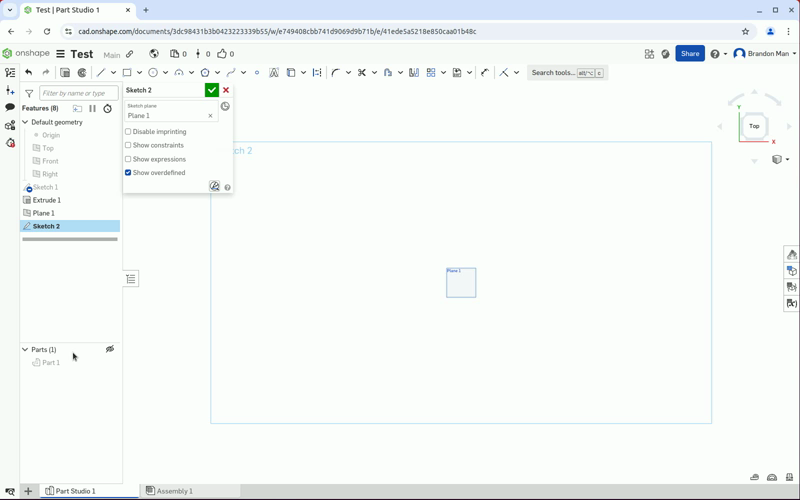
key(c)
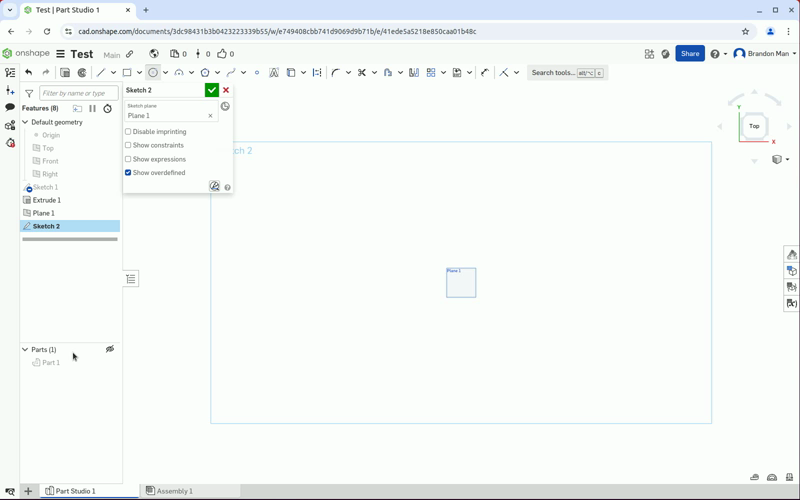
key_down(shift)
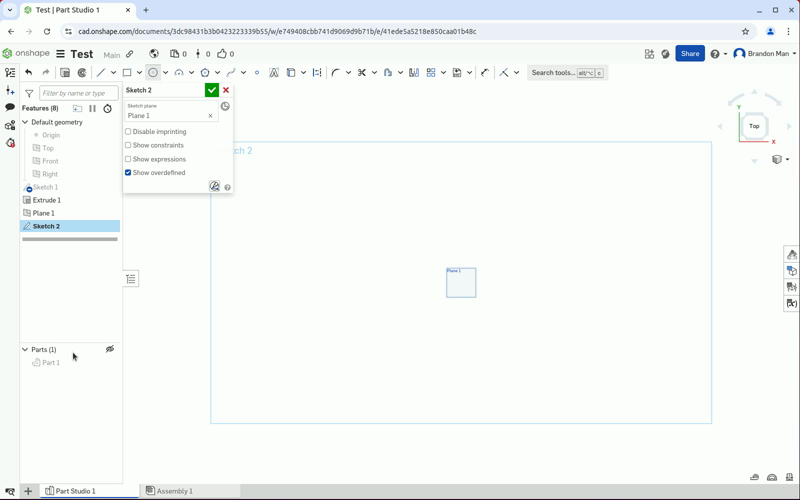
mouse_move(395, 282)
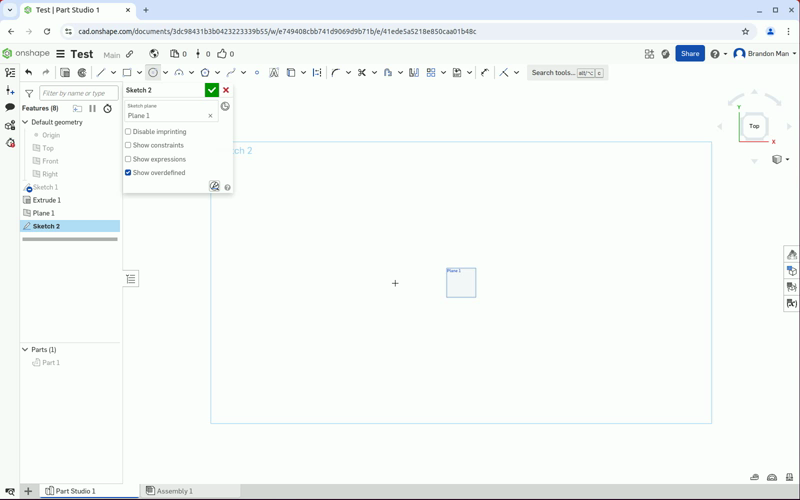
click(395, 282)
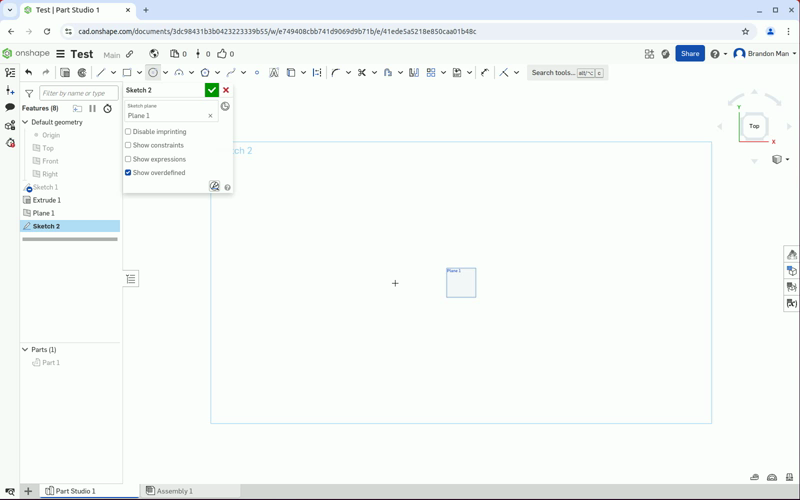
key_up(shift)
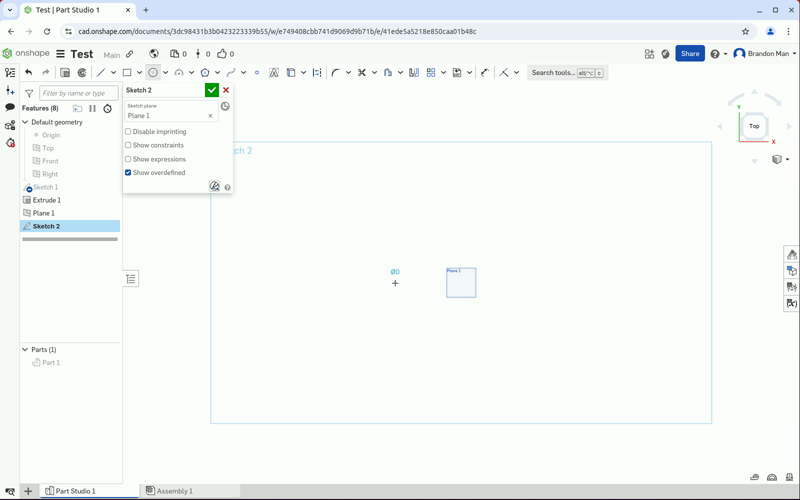
mouse_move(433, 282)
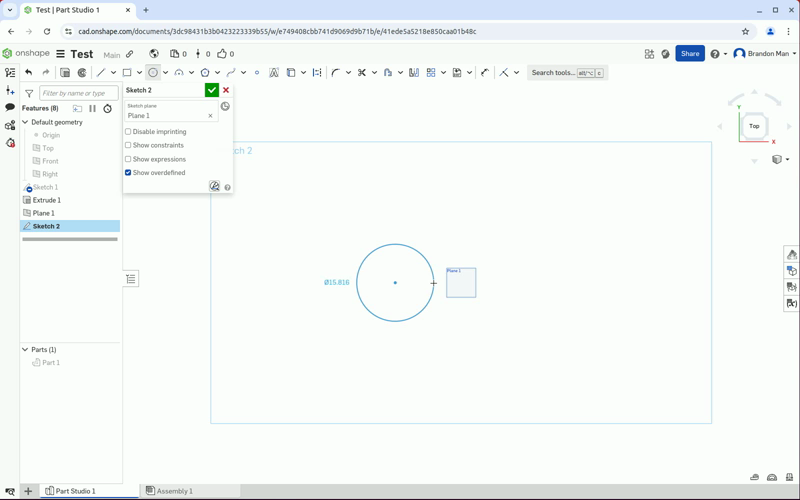
click(433, 282)
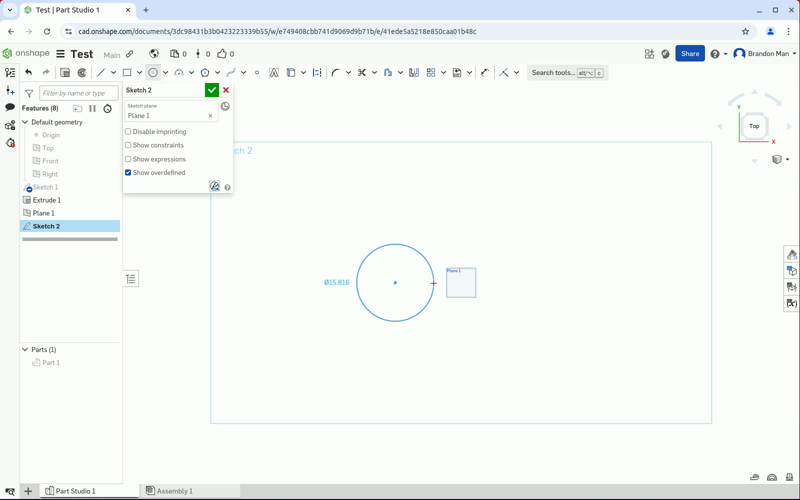
key(esc)
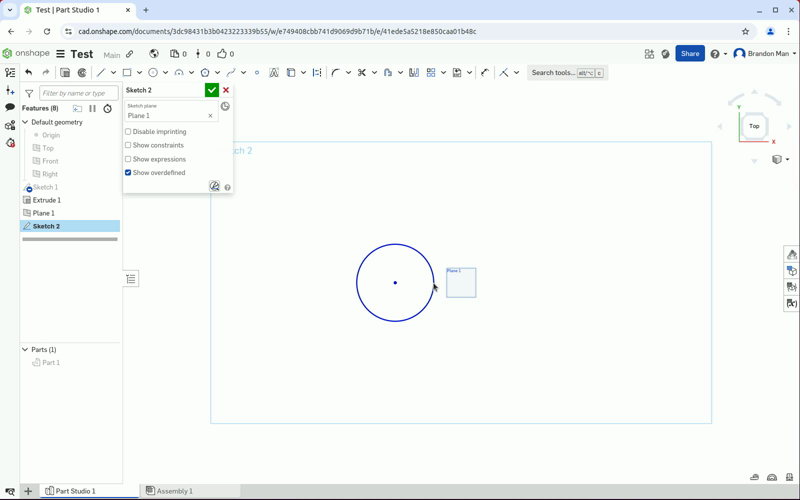
mouse_move(365, 291)
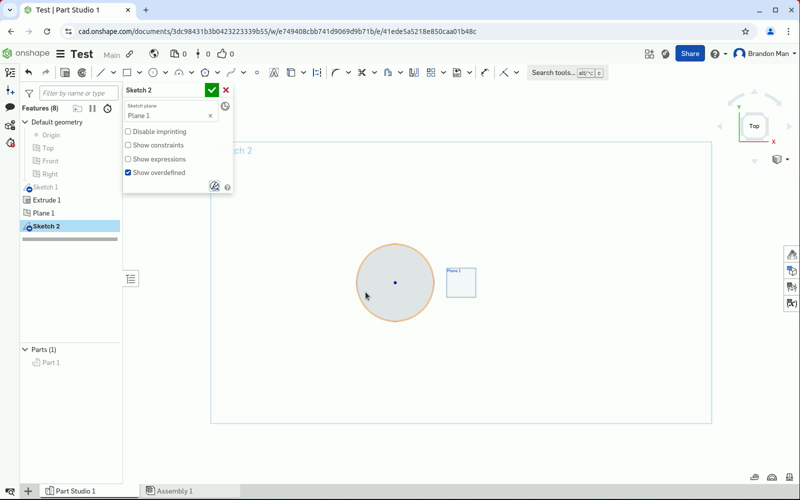
click(365, 291)
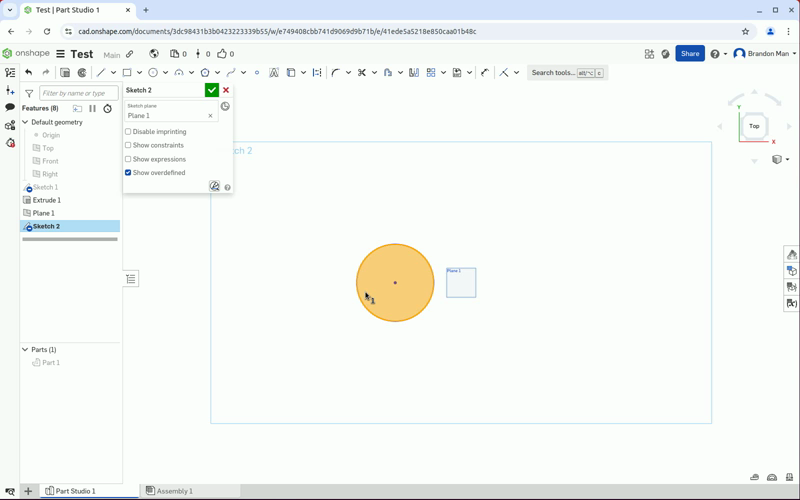
mouse_move(73, 352)
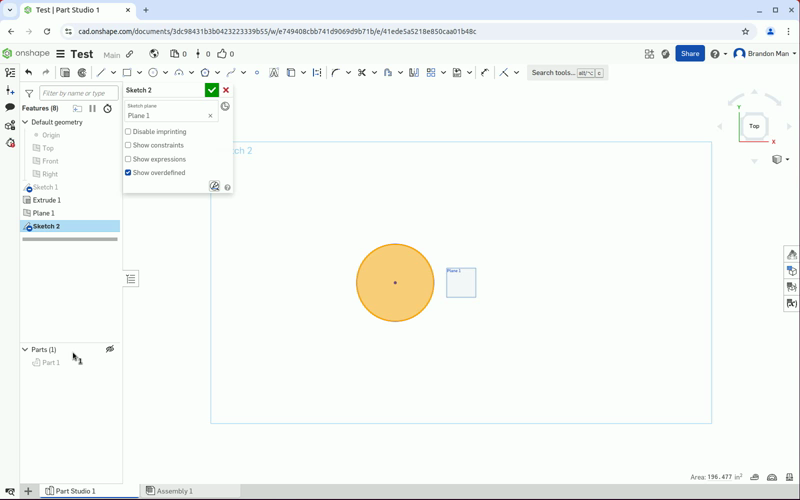
key(shift+y)
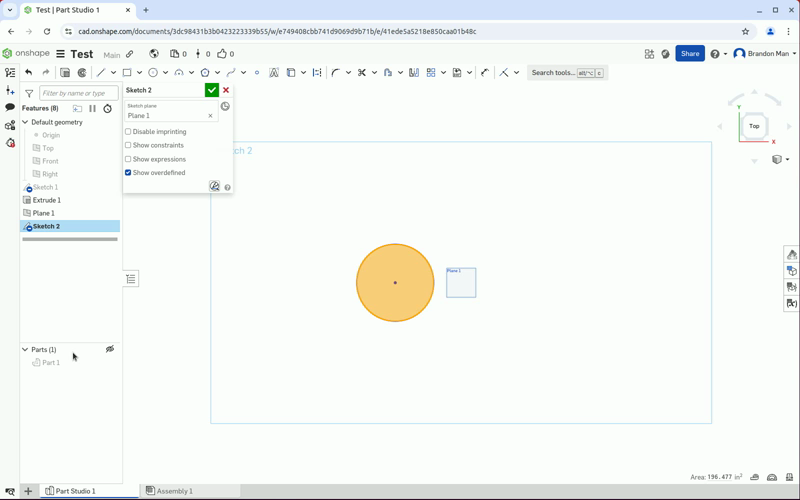
key(shift+e)
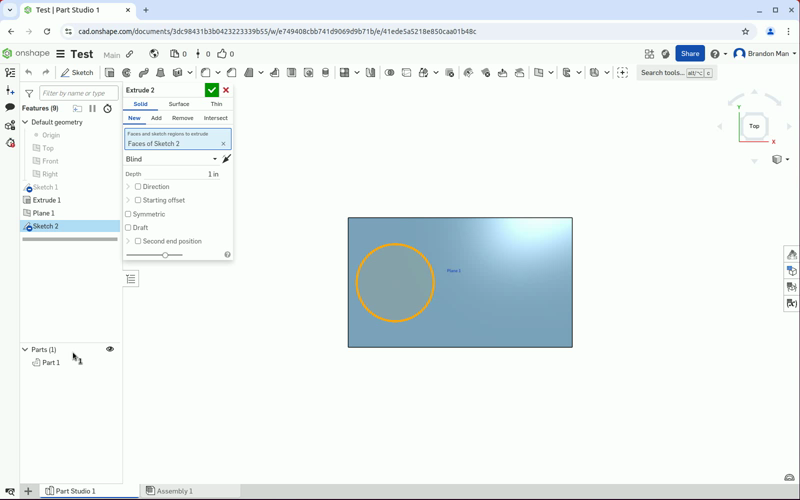
mouse_move(143, 106)
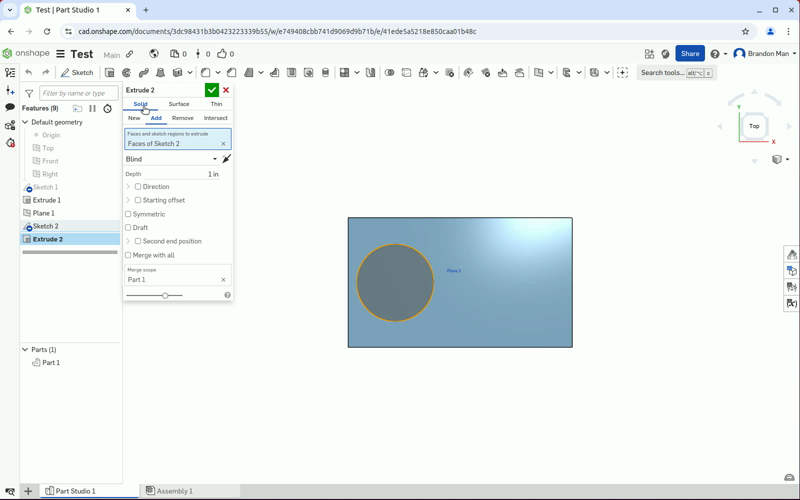
click(143, 106)
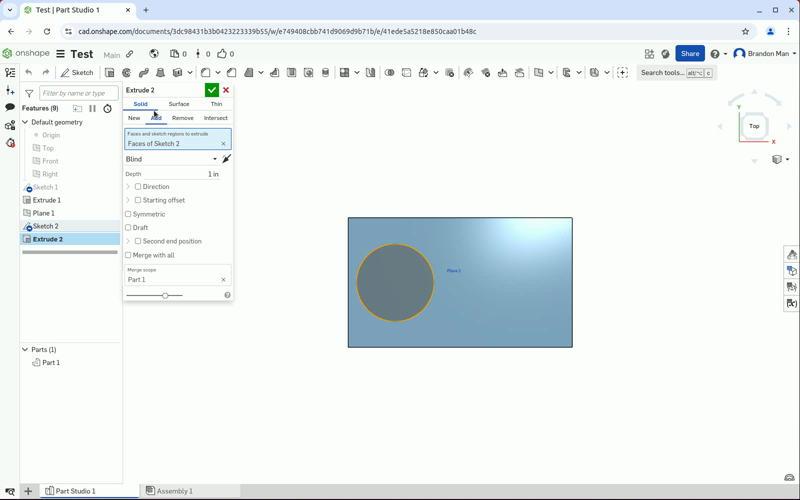
mouse_move(186, 120)
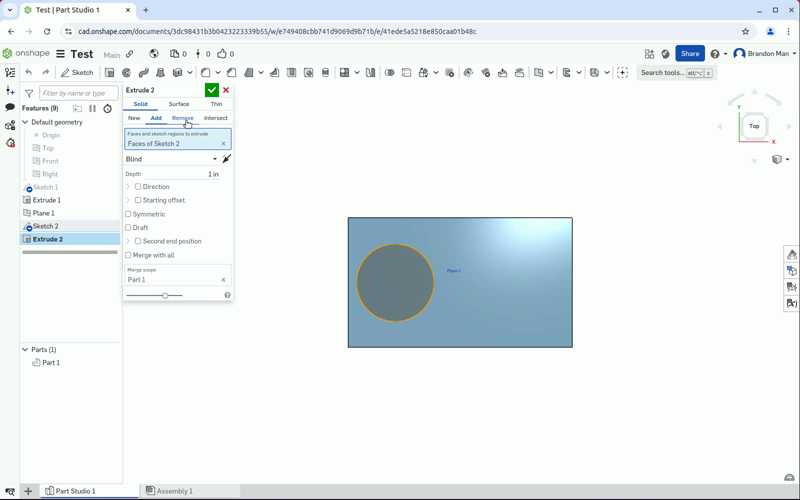
click(186, 120)
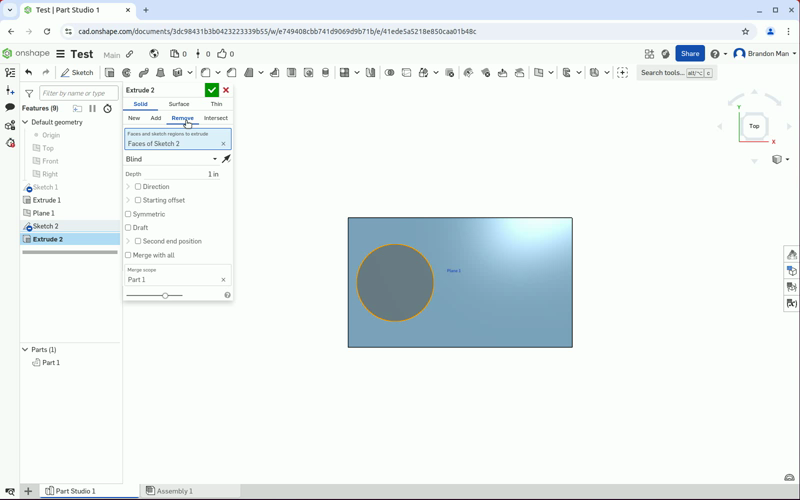
key(tab, 4)
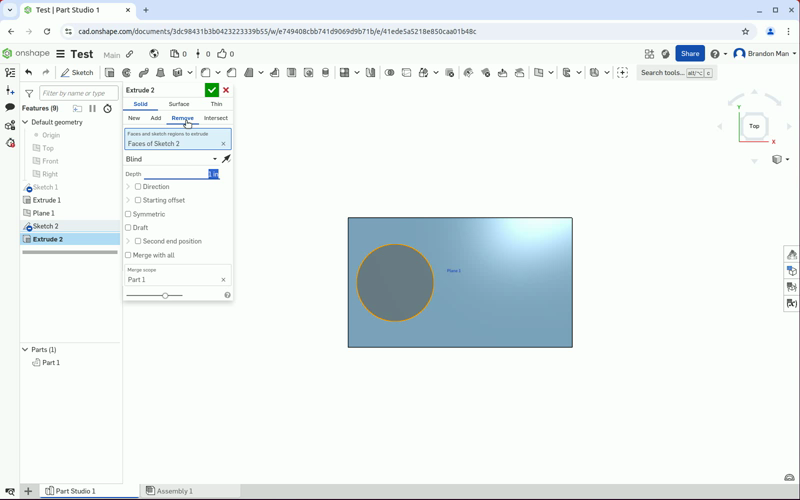
text(21.423)
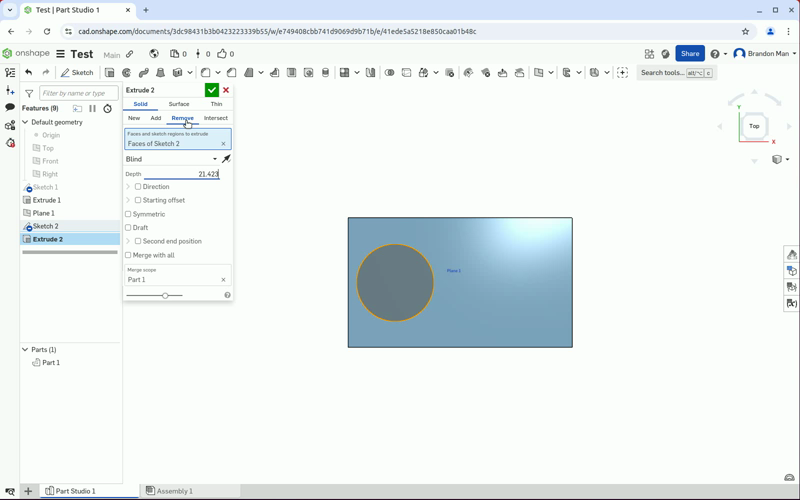
key(tab, 6)
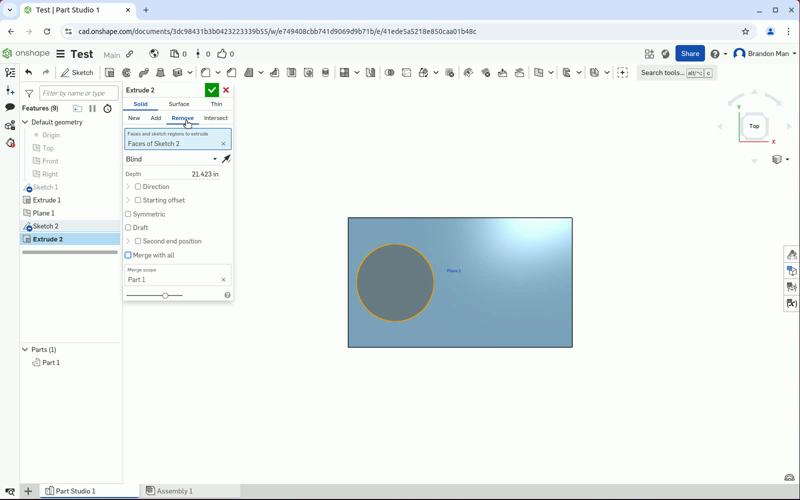
key(space)
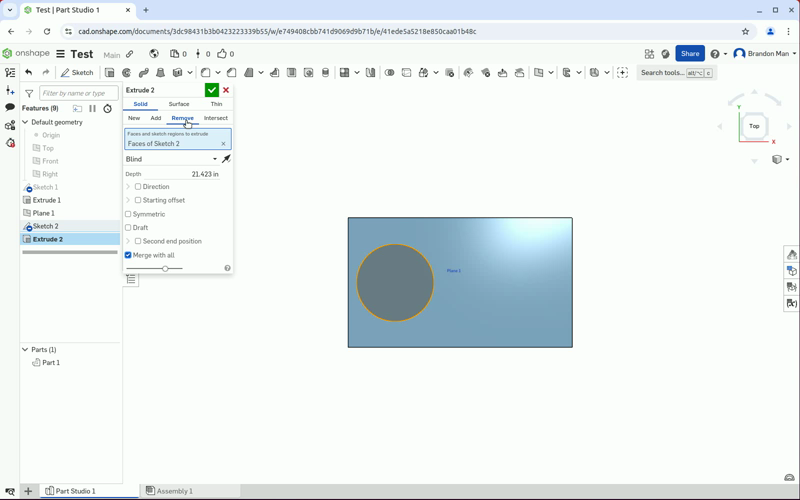
key(enter)
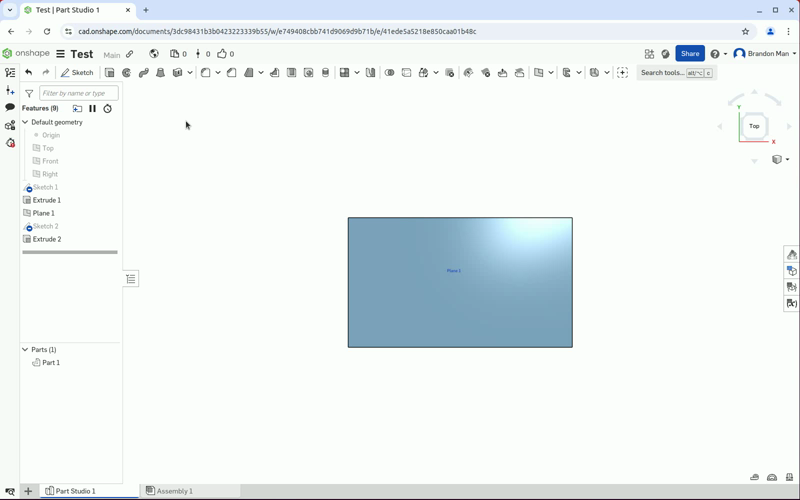
key(shift+h)
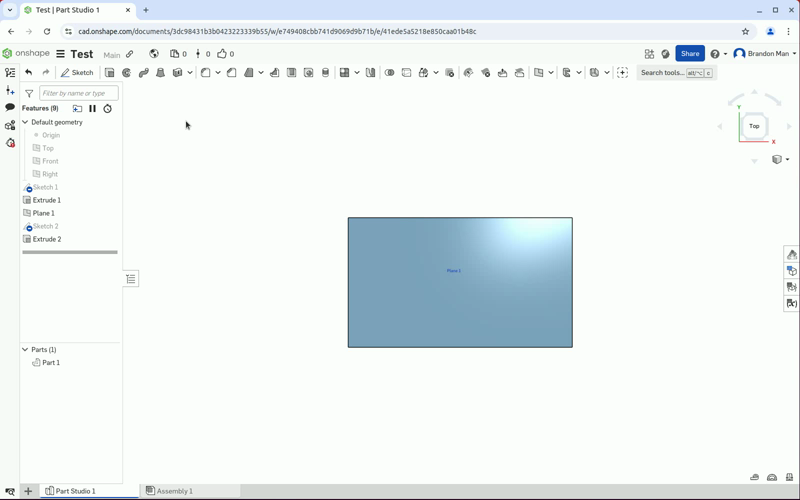
key(shift+h)
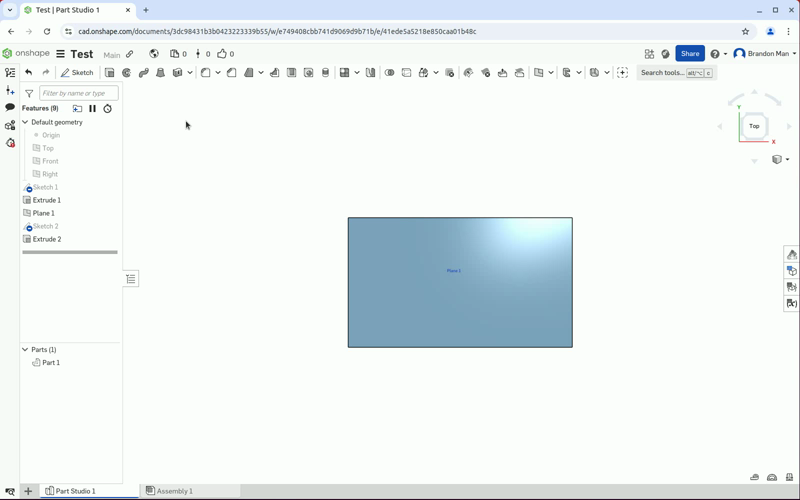
mouse_move(73, 189)
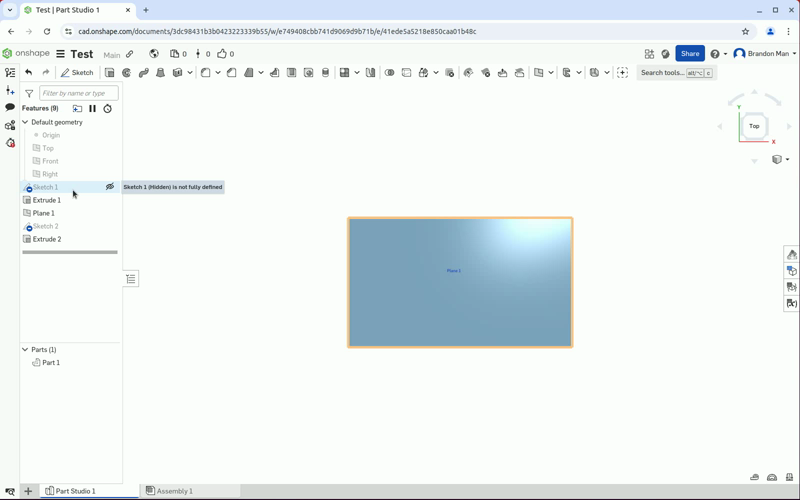
click(73, 189)
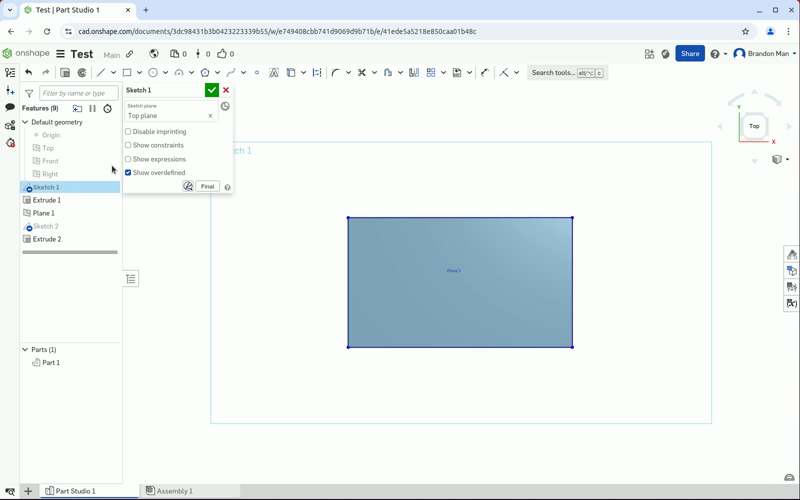
mouse_move(229, 92)
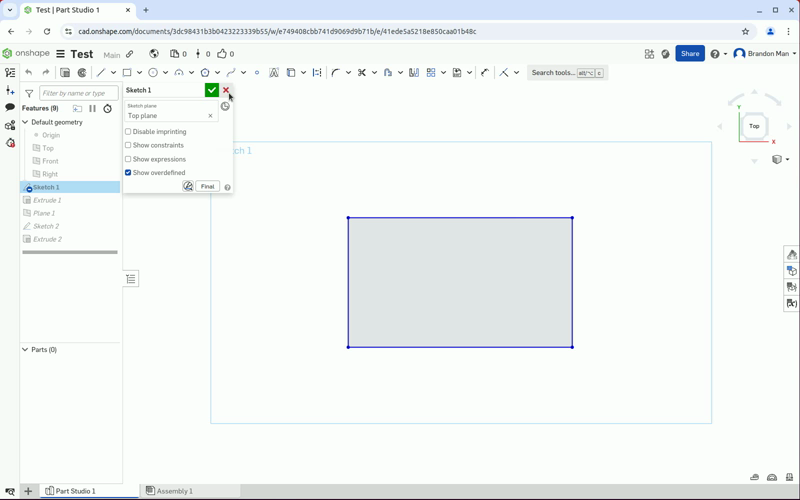
click(229, 92)
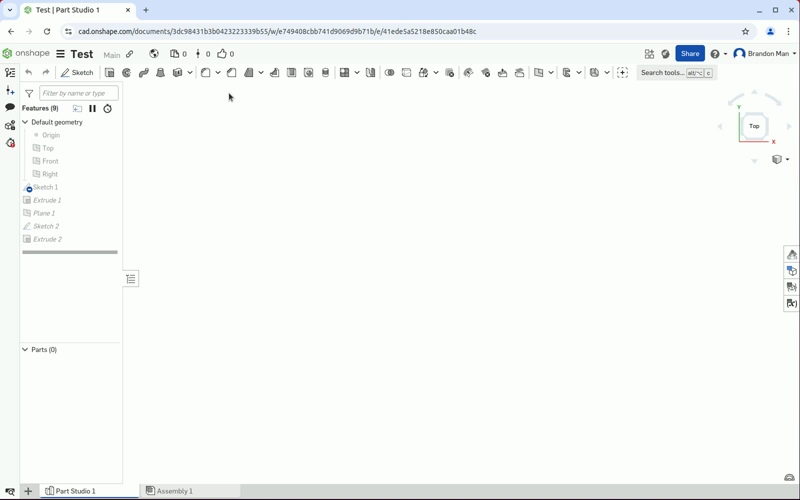
key(shift+s)
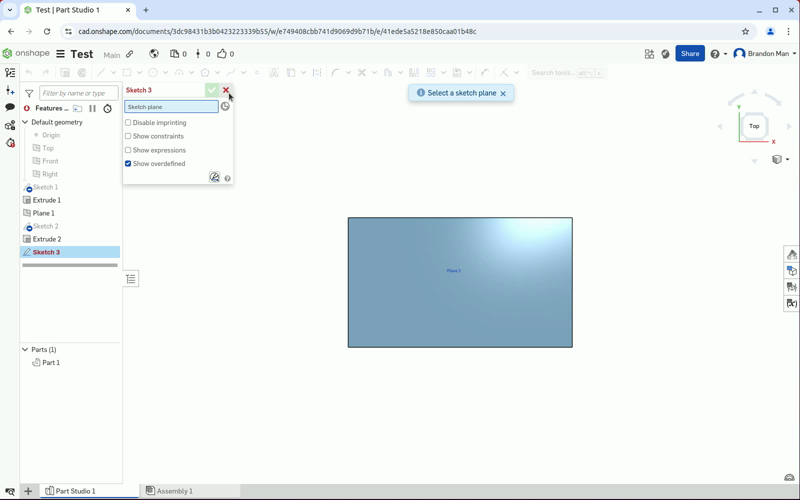
mouse_move(73, 215)
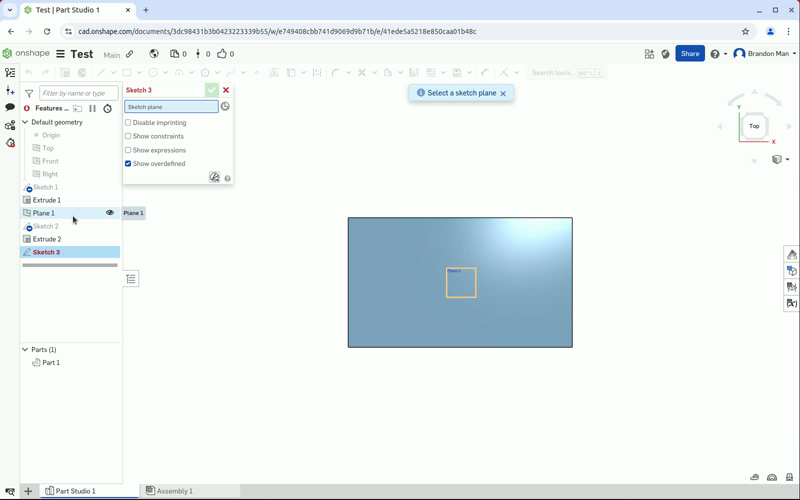
click(73, 215)
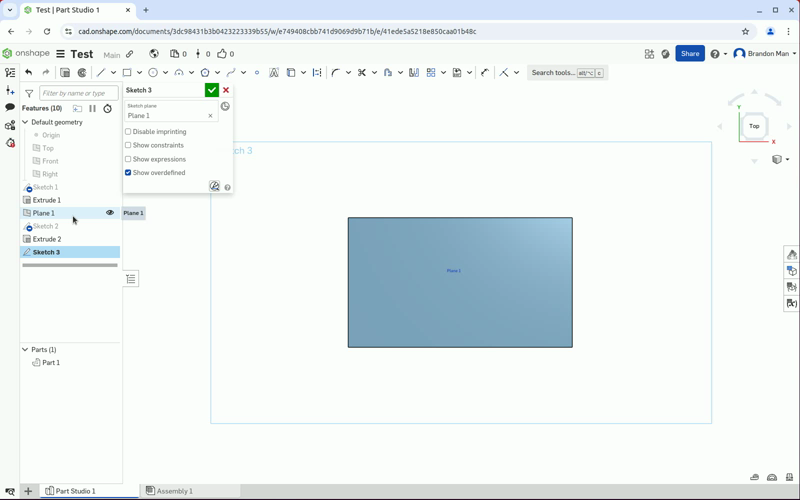
mouse_move(73, 352)
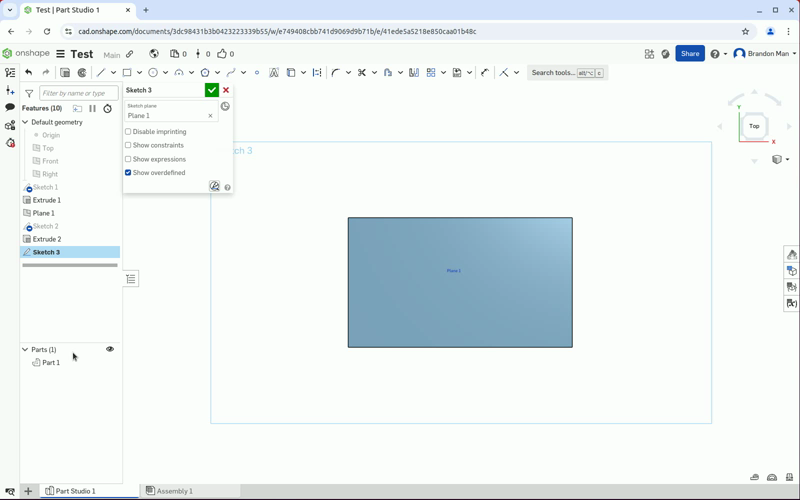
key(y)
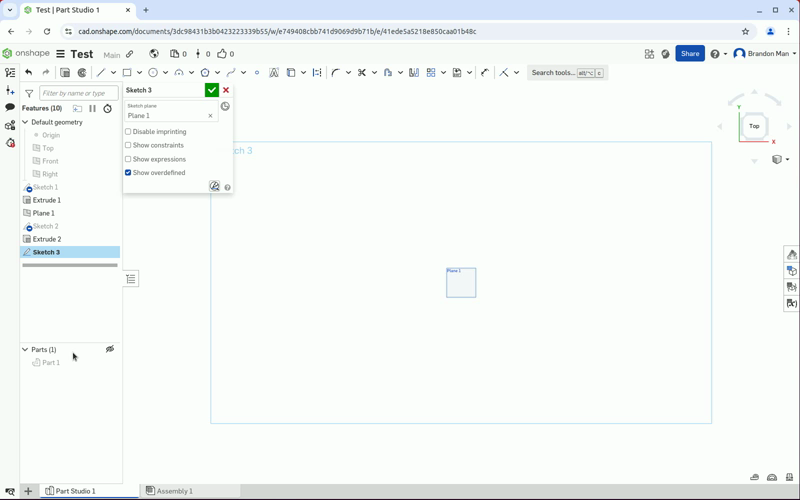
key(c)
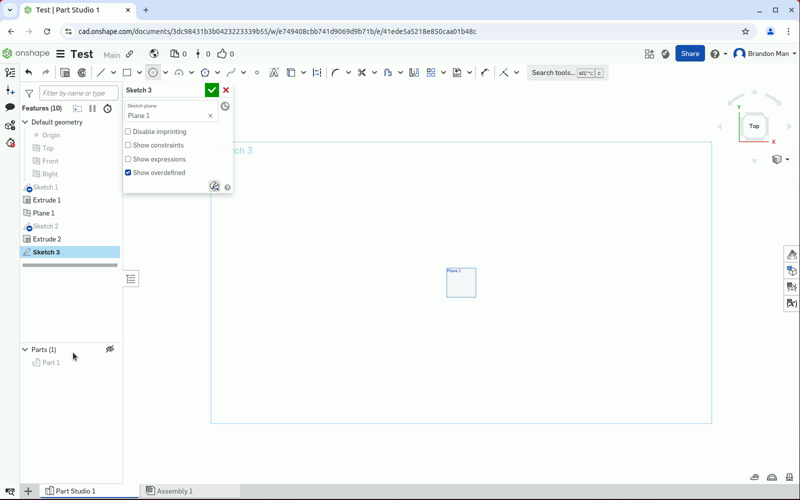
key_down(shift)
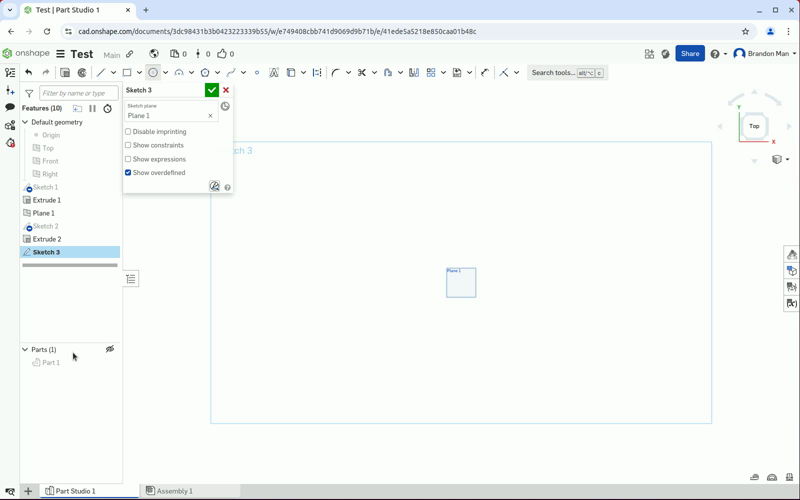
mouse_move(520, 259)
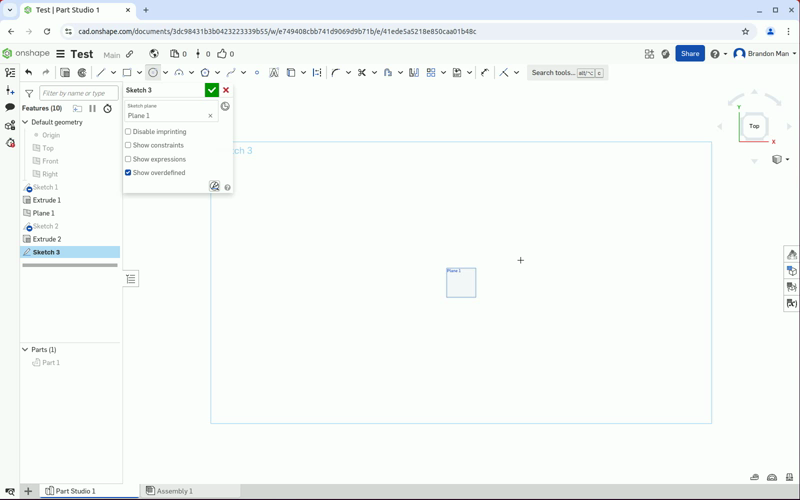
click(520, 259)
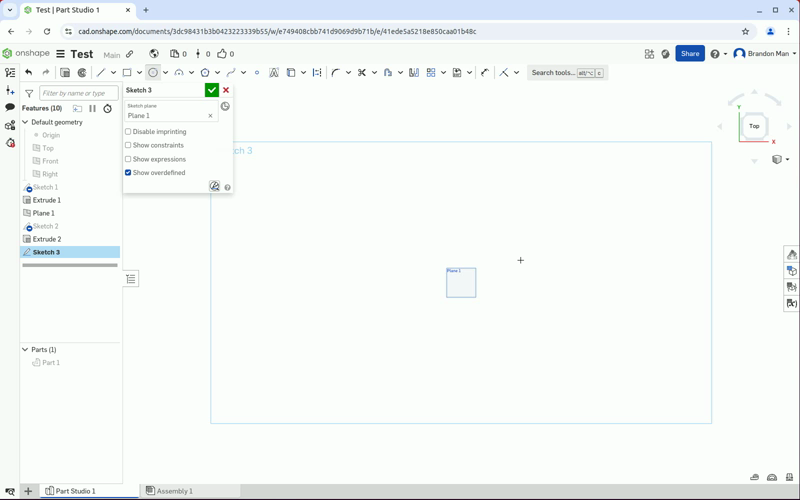
key_up(shift)
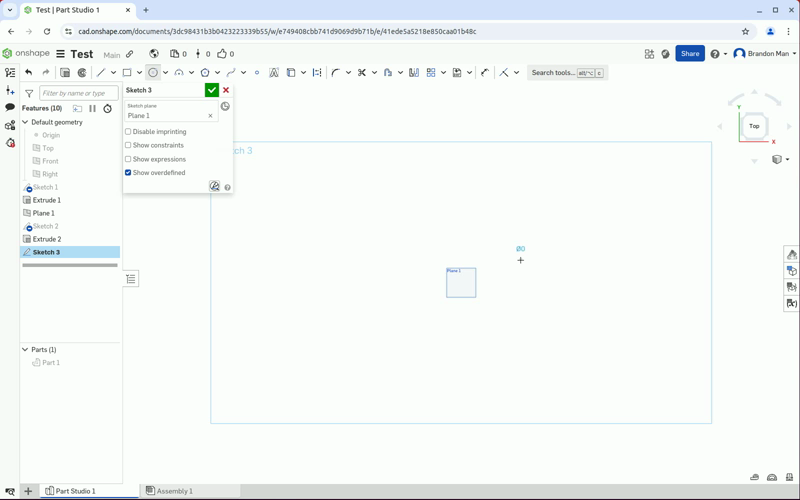
mouse_move(556, 259)
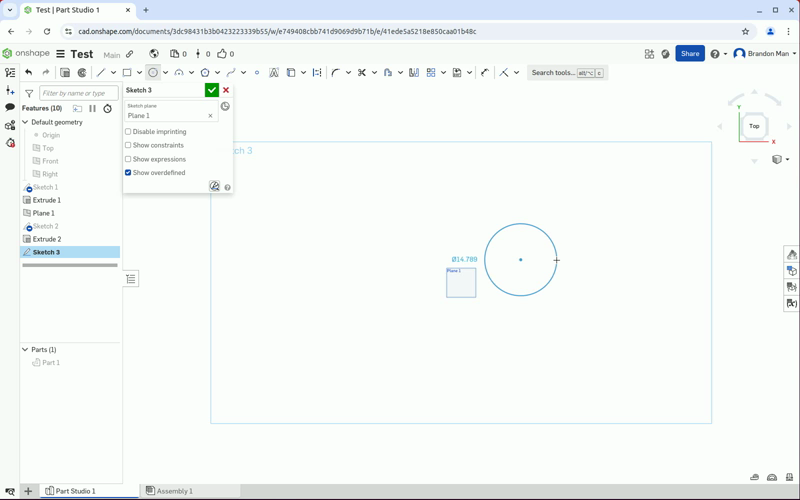
click(556, 259)
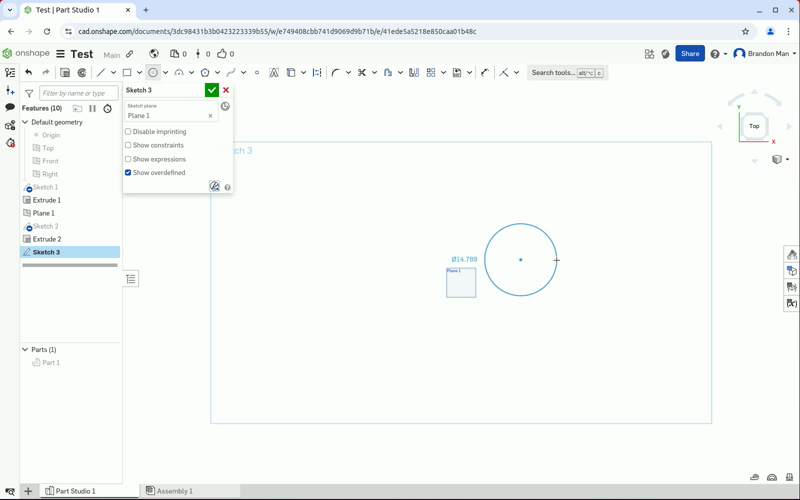
key(esc)
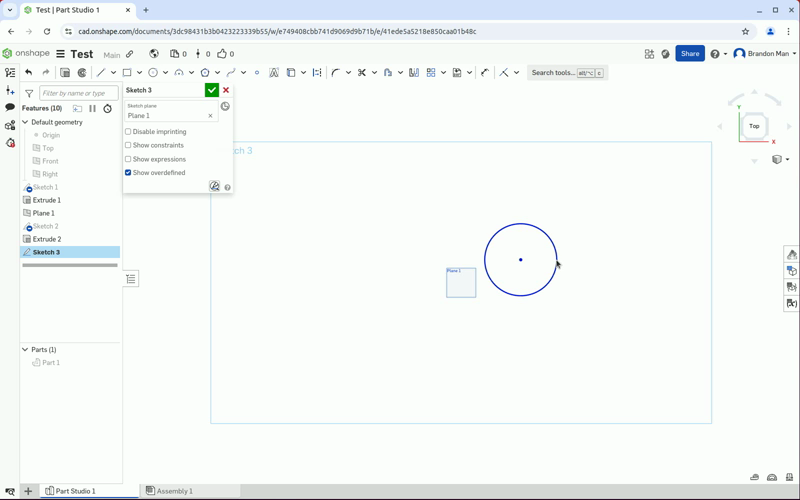
mouse_move(536, 246)
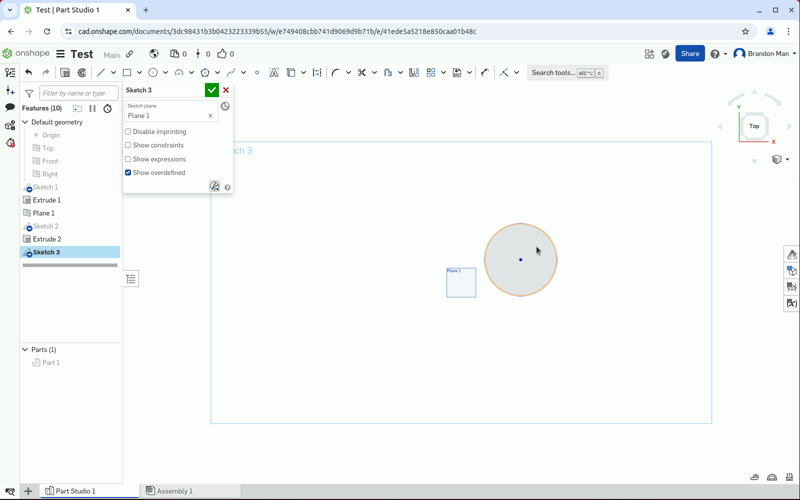
click(536, 246)
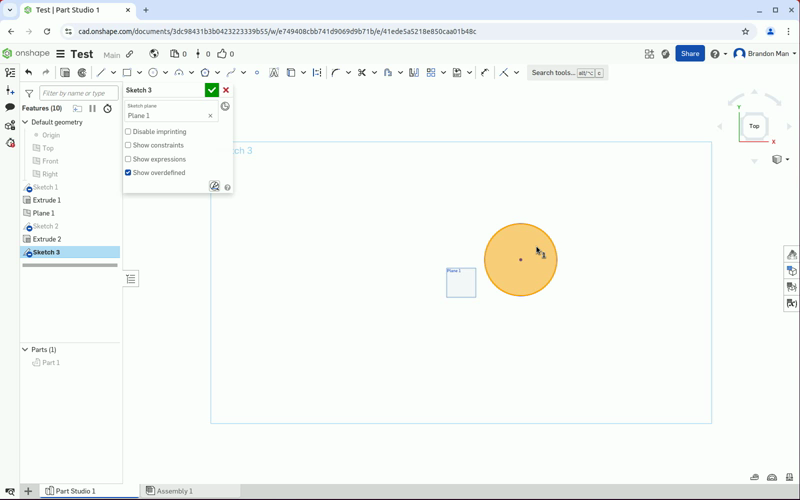
mouse_move(73, 352)
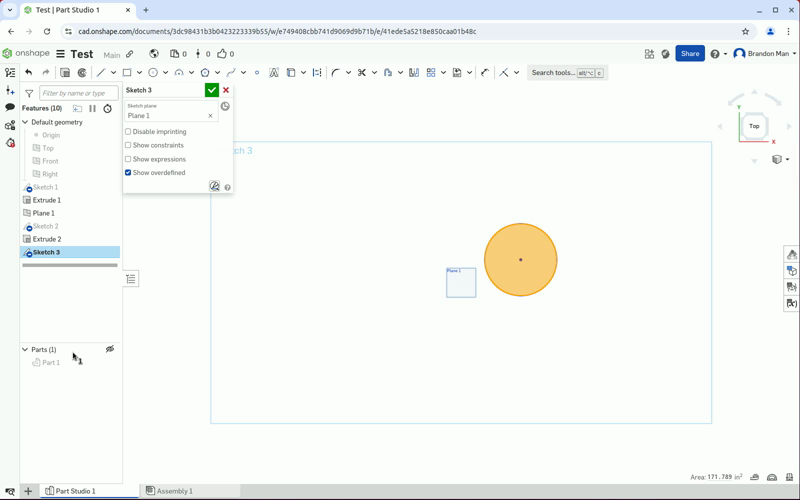
key(shift+y)
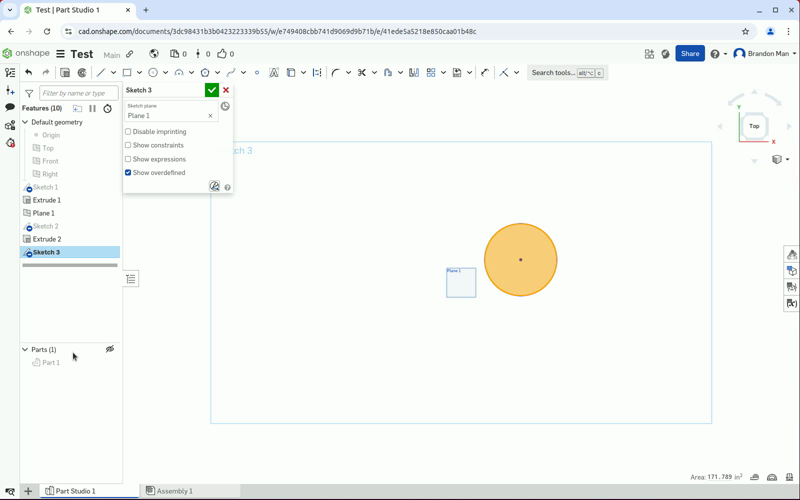
key(shift+e)
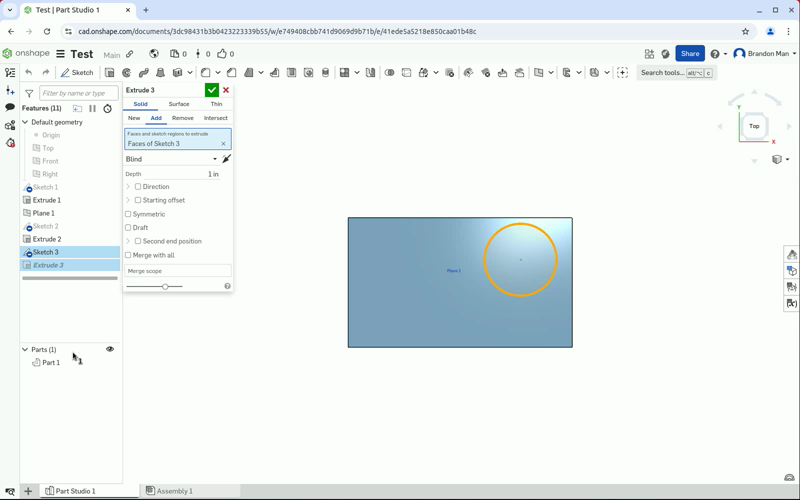
mouse_move(143, 106)
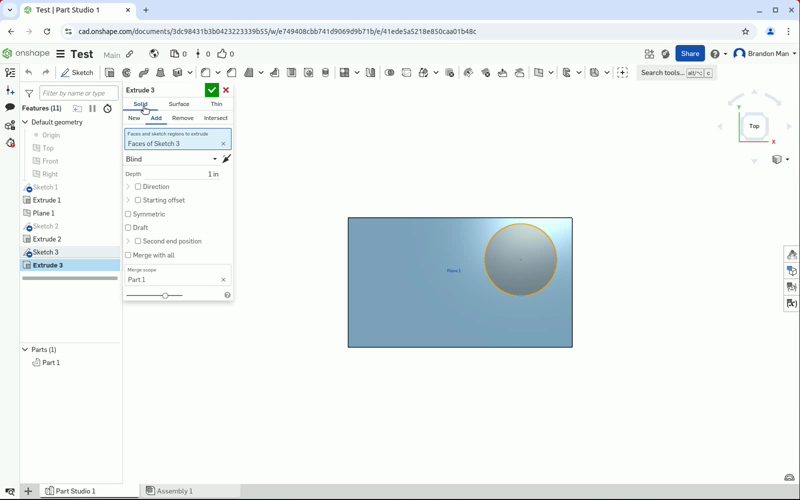
click(143, 106)
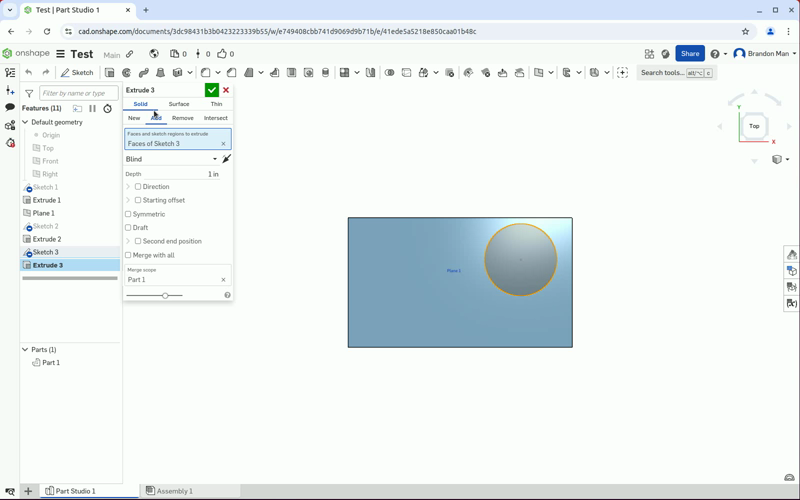
mouse_move(186, 120)
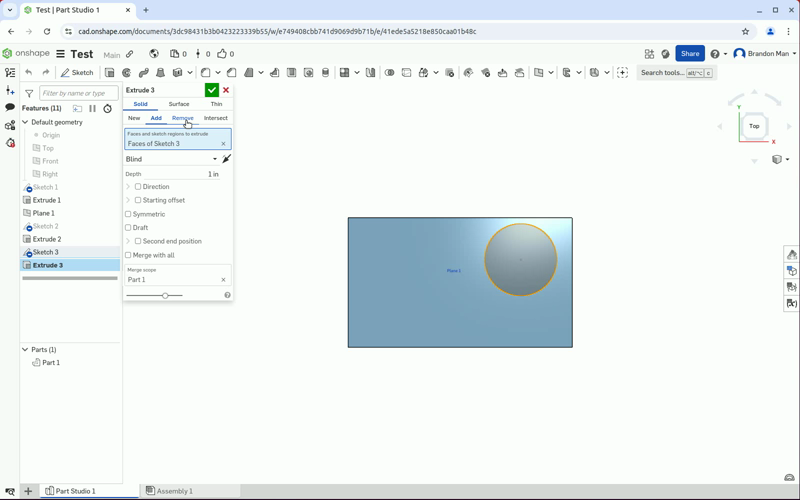
click(186, 120)
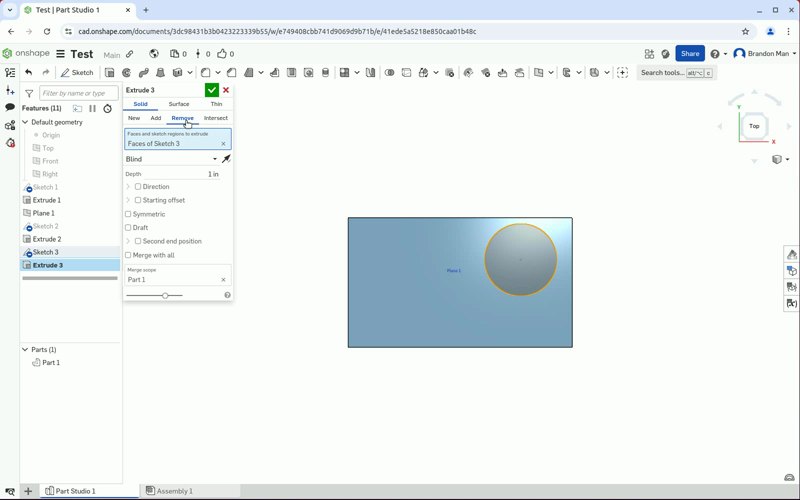
key(tab, 4)
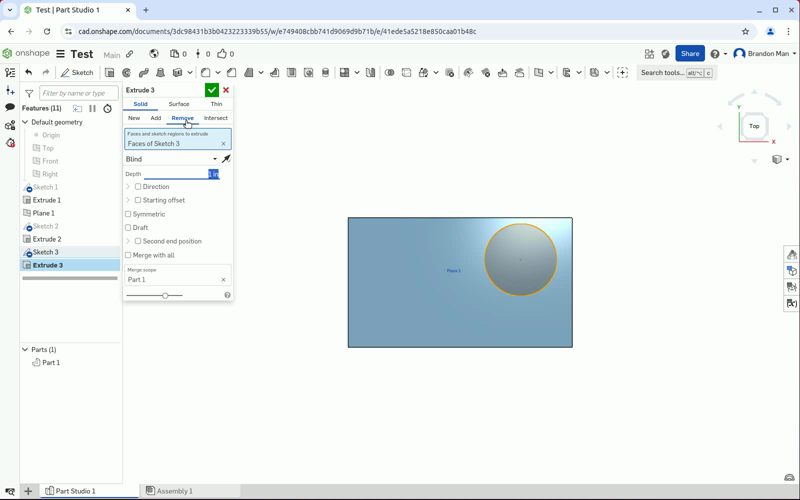
text(10.832)
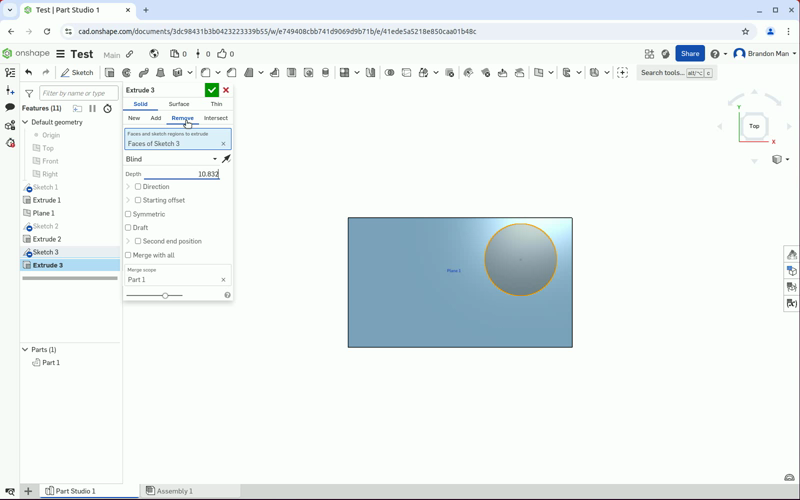
key(tab, 6)
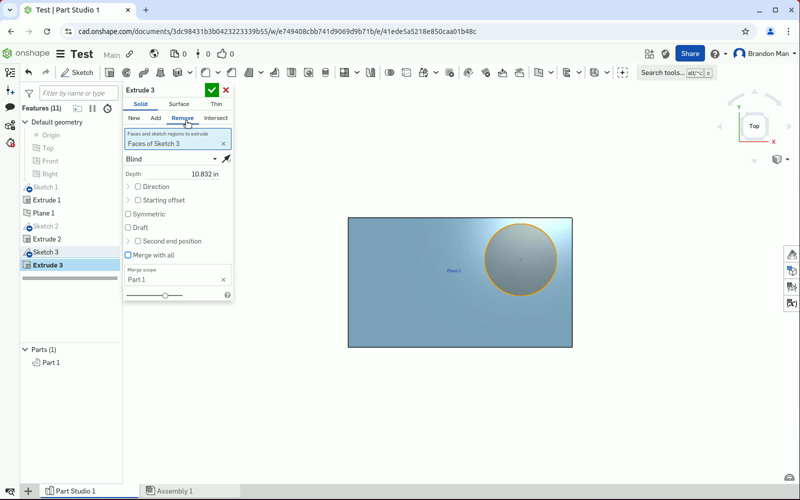
key(space)
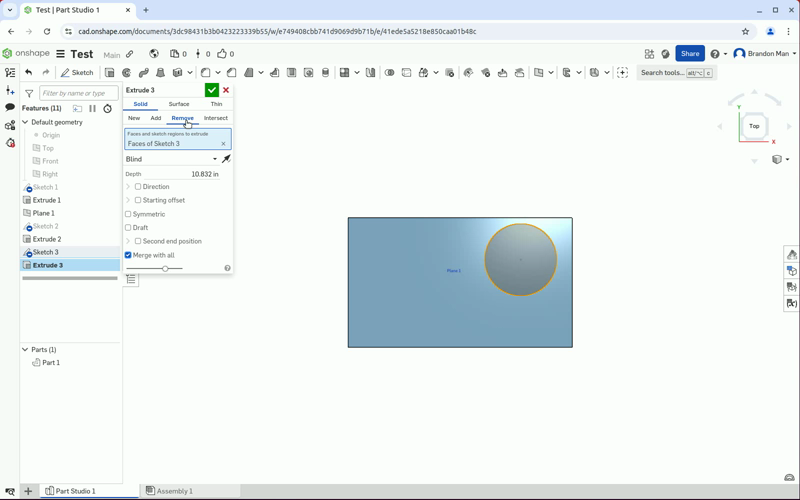
key(enter)
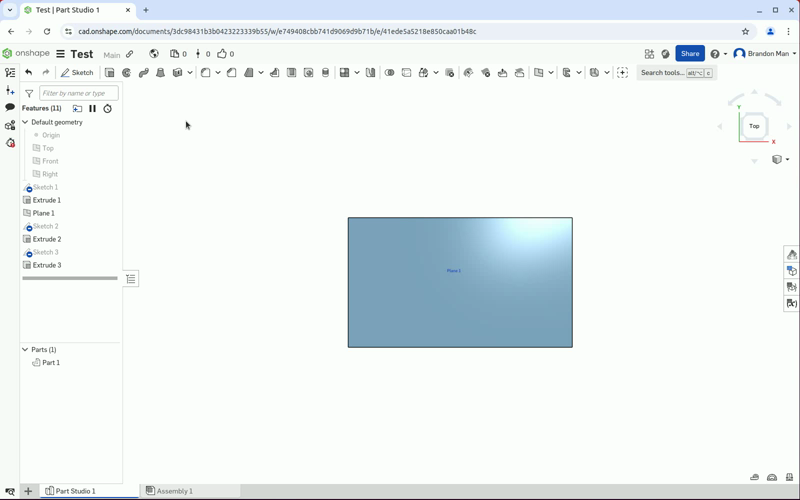
key(shift+h)
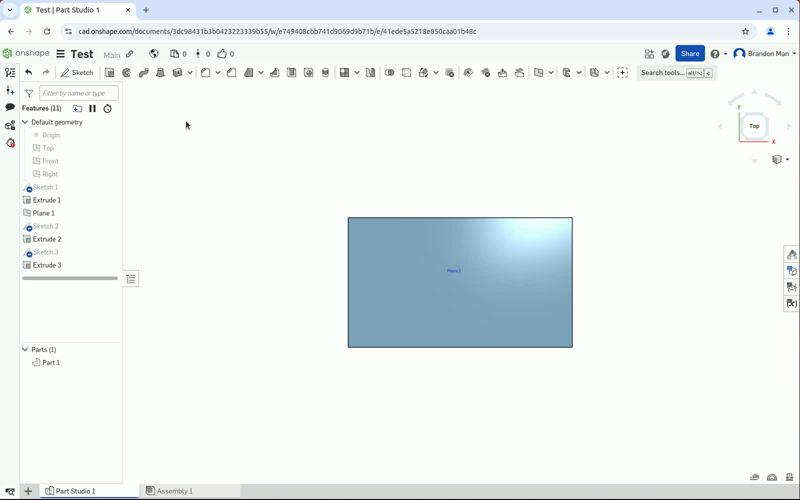
key(shift+h)
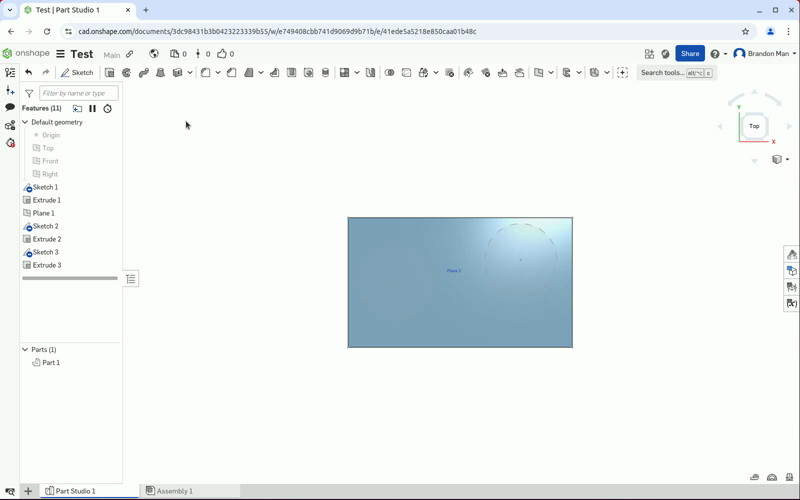
key(shift+7)
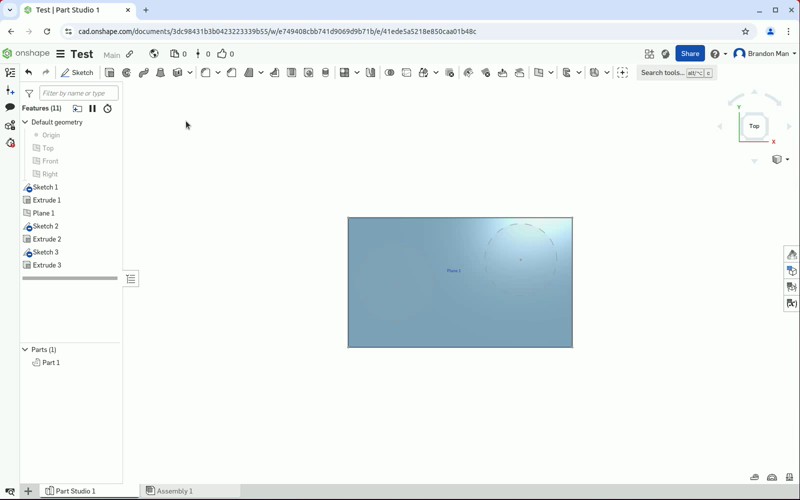
key(up, 3)
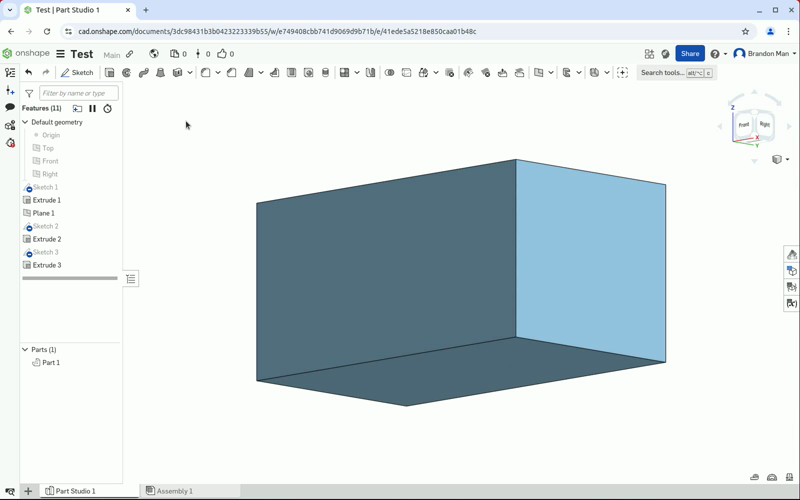
key(left, 3)
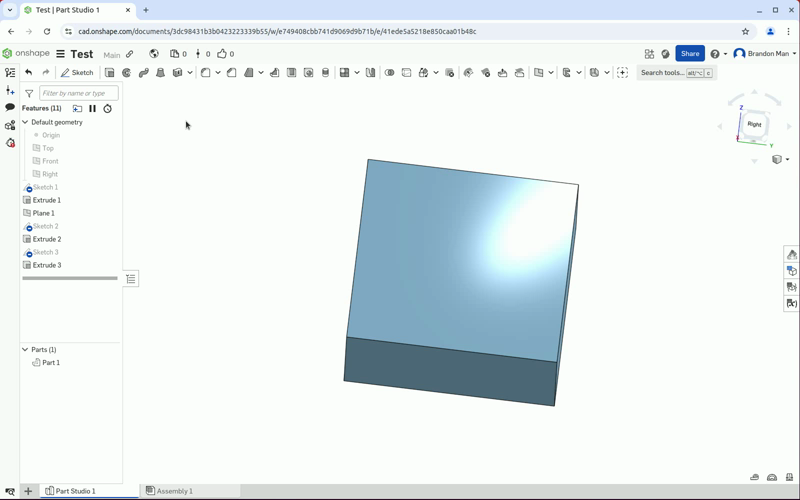
key(right, 3)
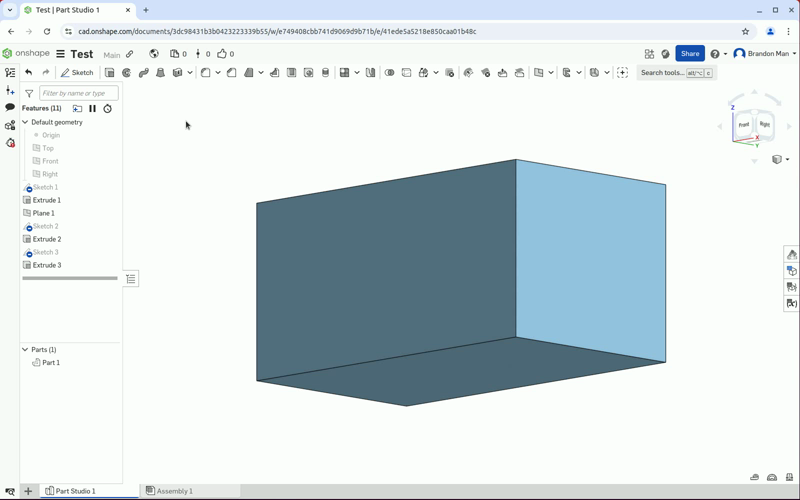
key(down, 3)
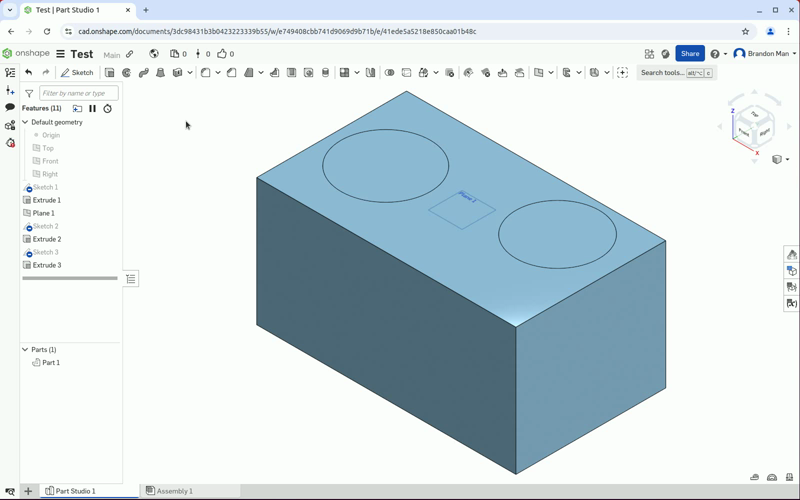
mouse_move(73, 189)
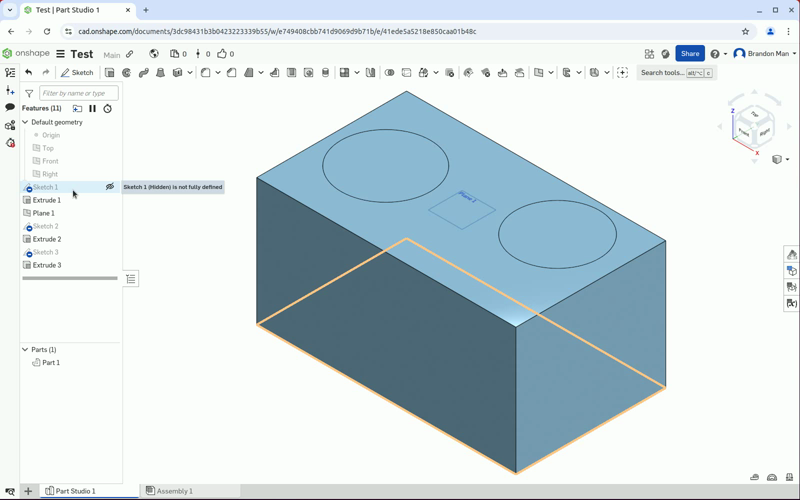
click(73, 189)